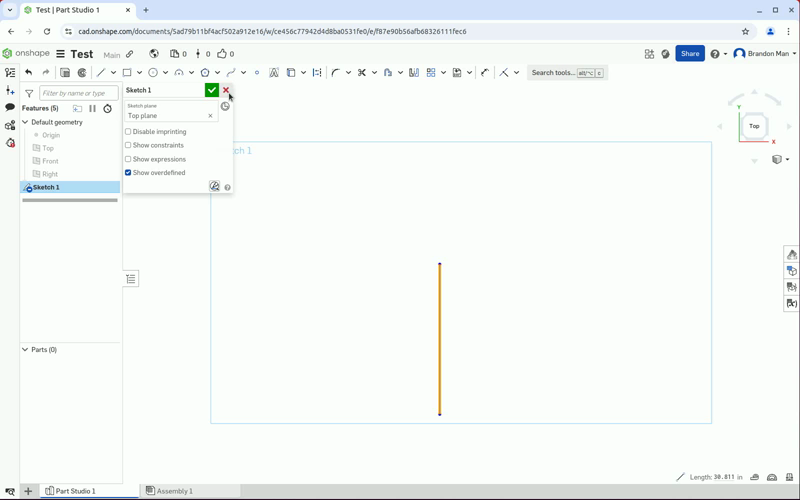
key(shift+h)
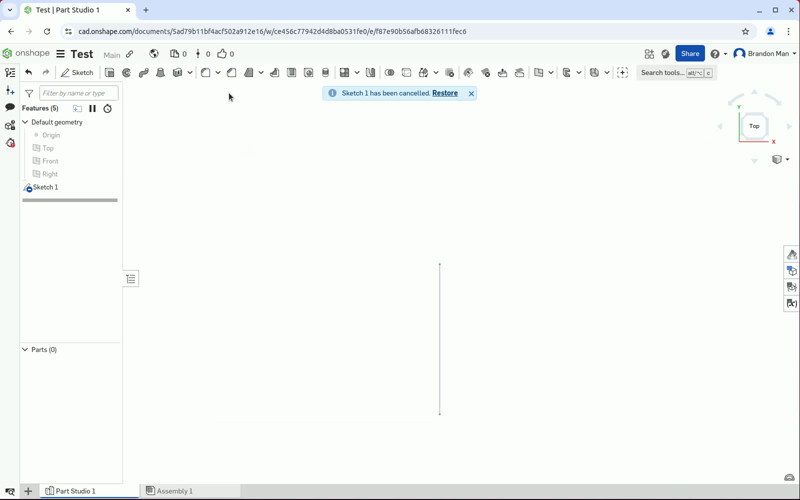
key(shift+s)
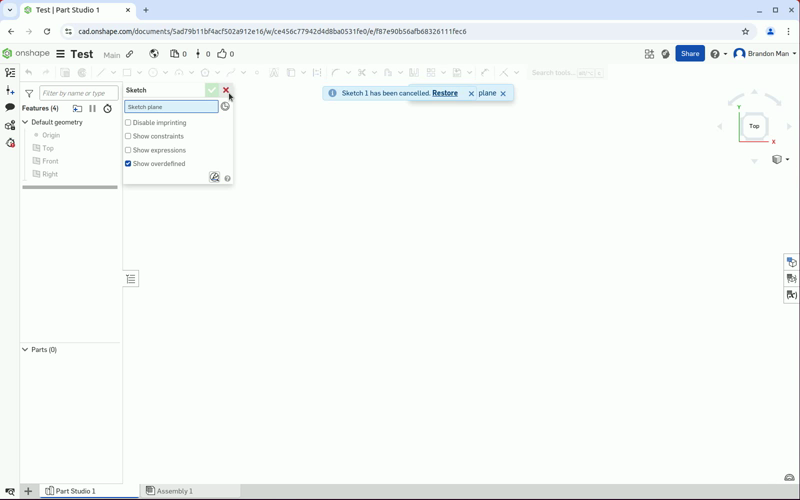
mouse_move(73, 150)
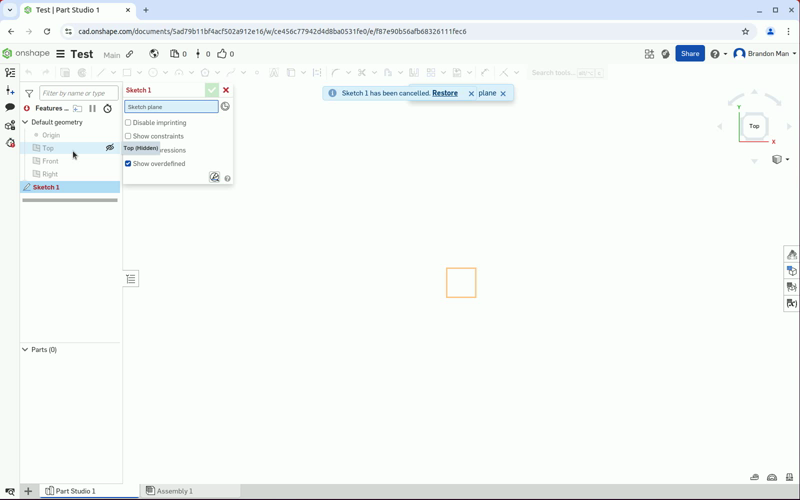
click(73, 150)
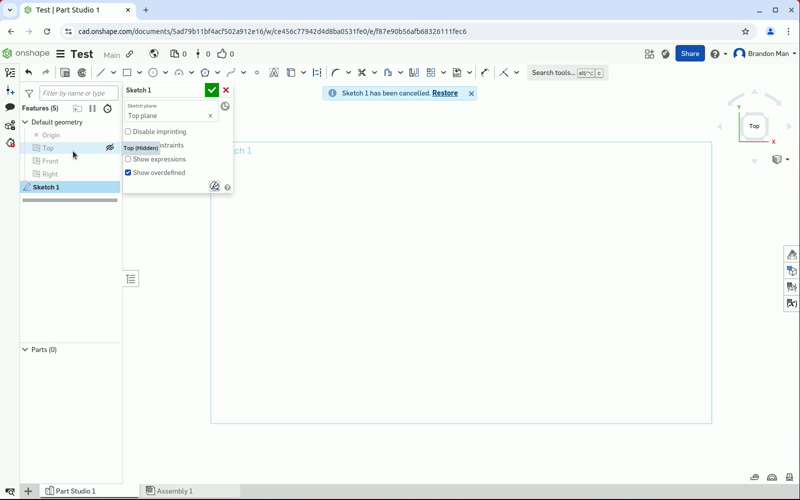
mouse_move(73, 352)
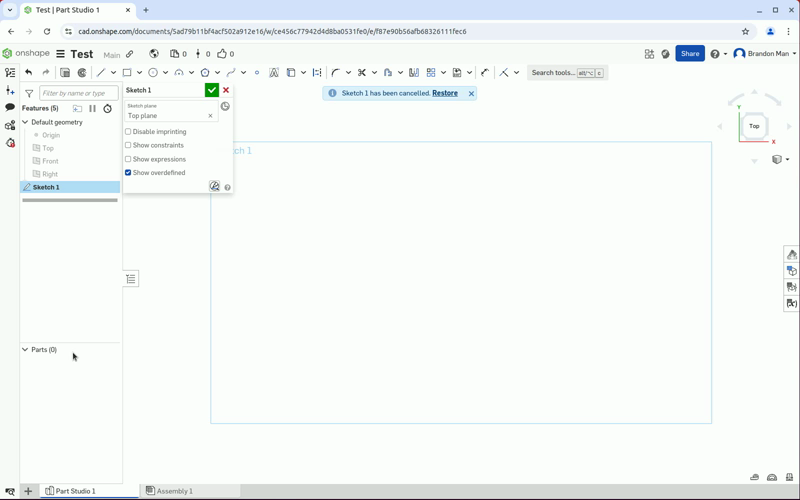
key(y)
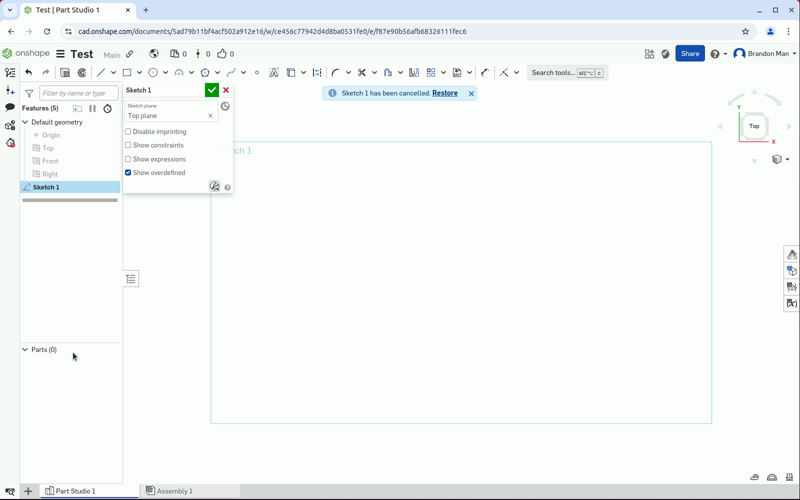
key(l)
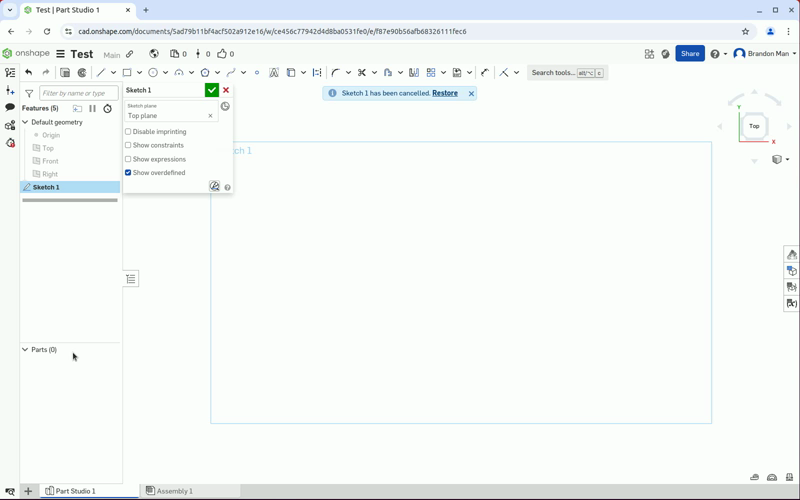
key_down(shift)
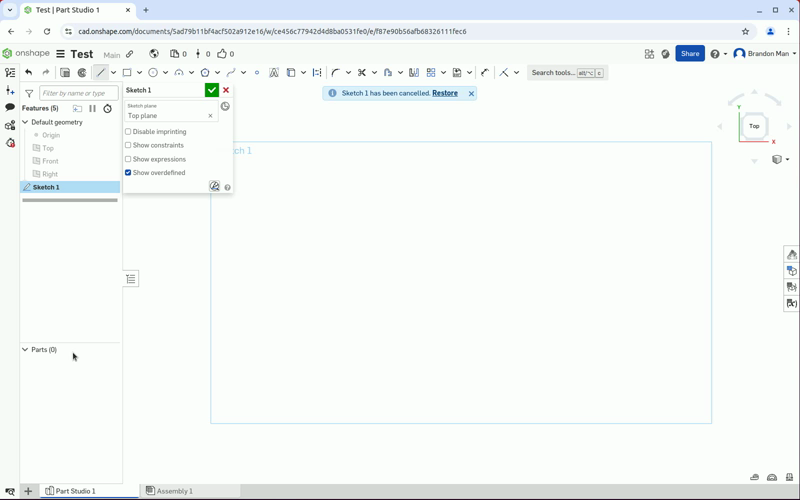
mouse_move(388, 395)
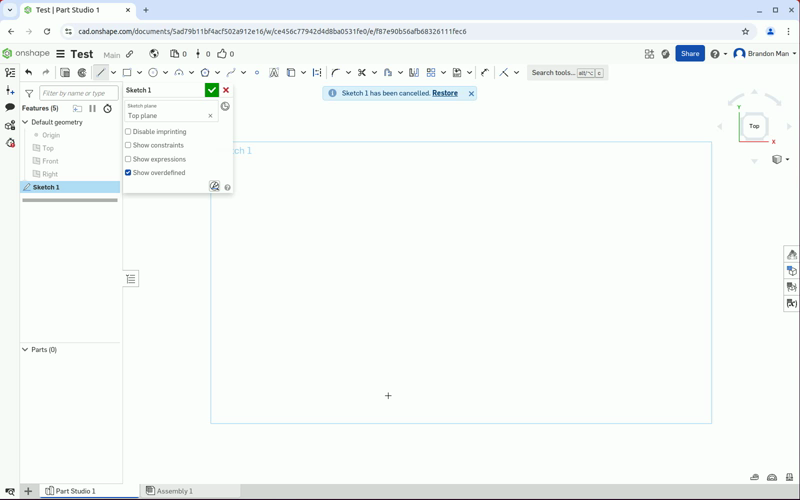
click(388, 395)
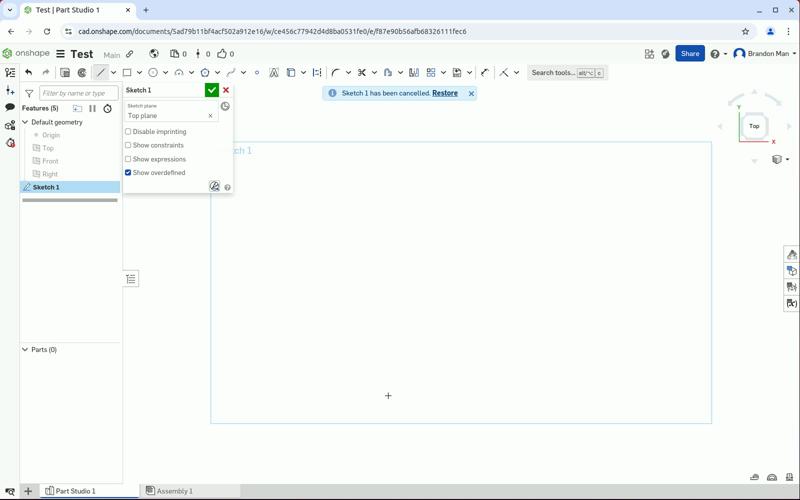
key_up(shift)
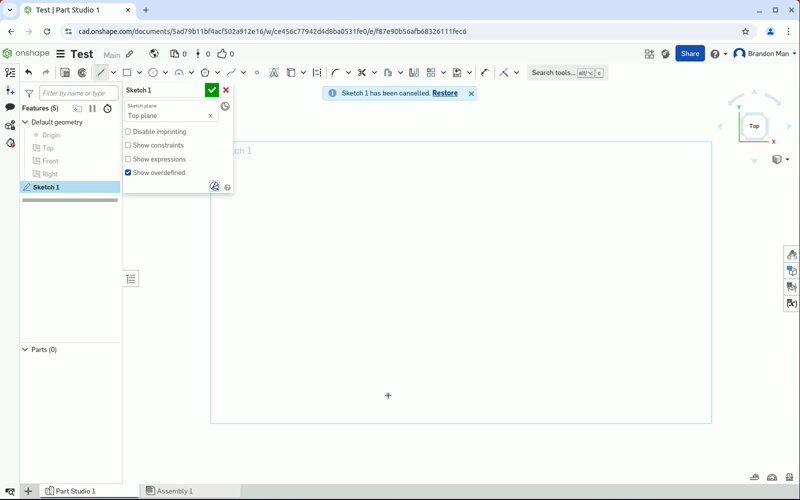
key_down(shift)
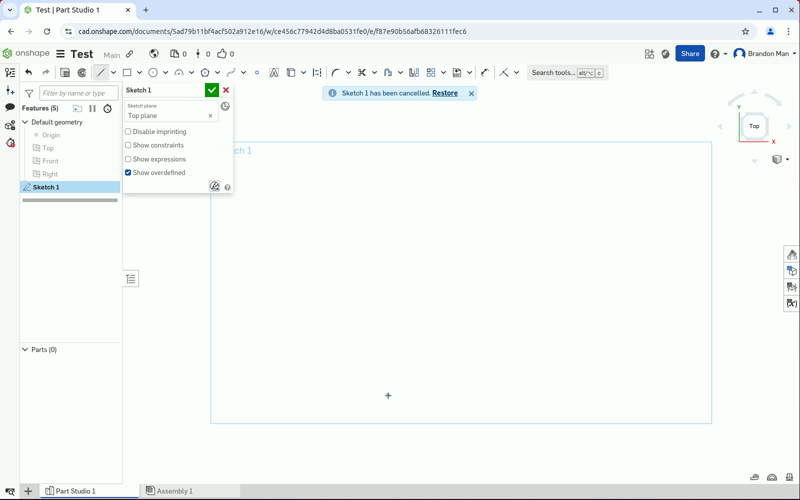
mouse_move(534, 395)
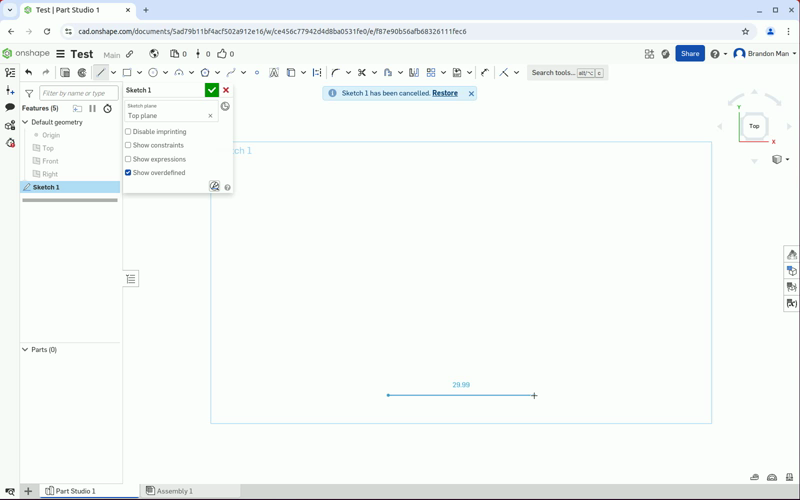
click(534, 395)
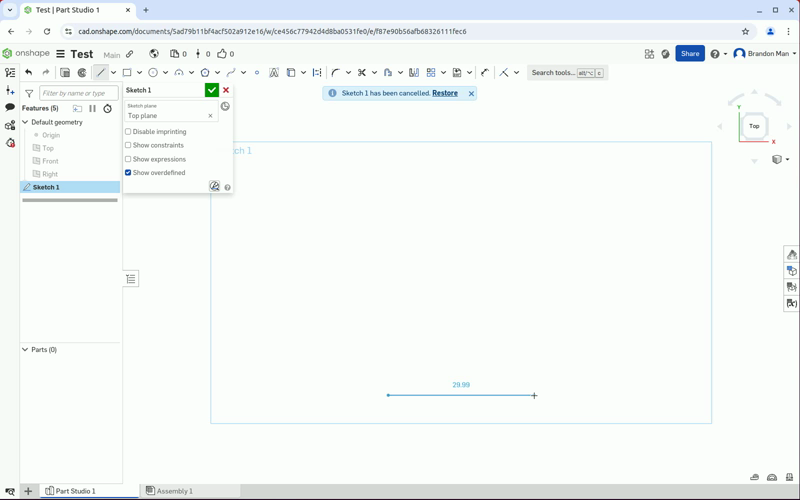
key_up(shift)
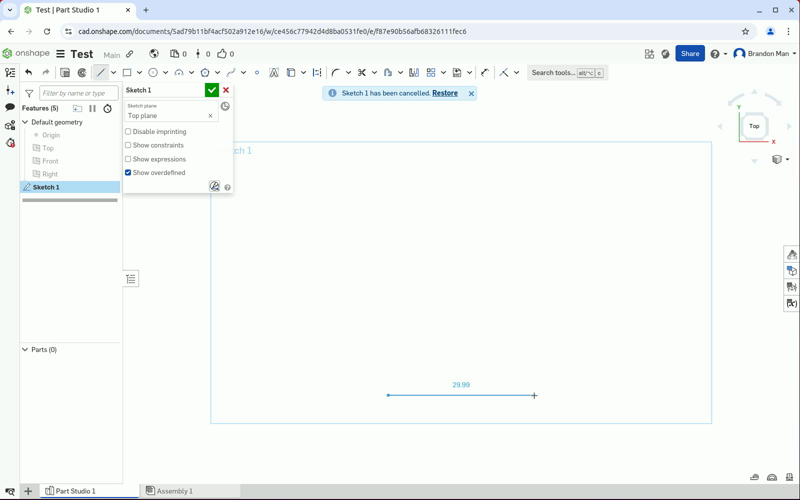
key_down(shift)
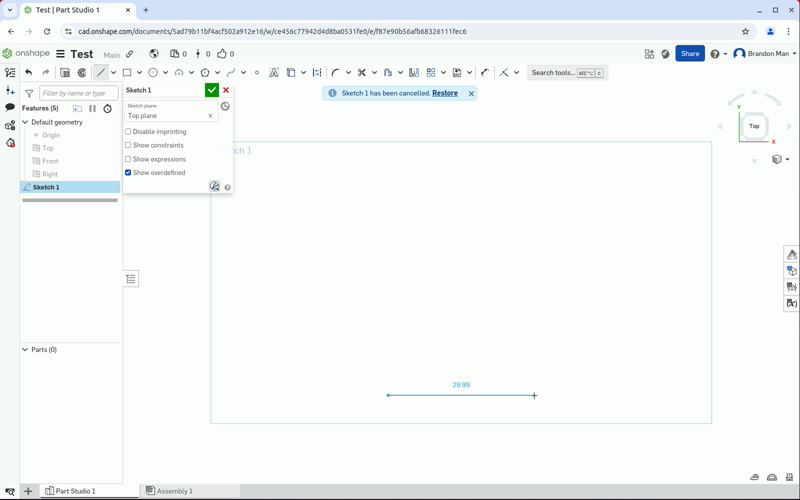
mouse_move(534, 171)
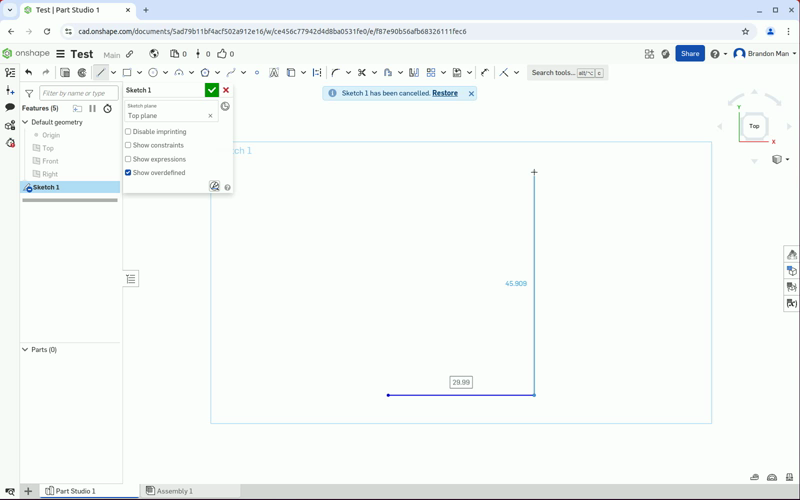
click(534, 171)
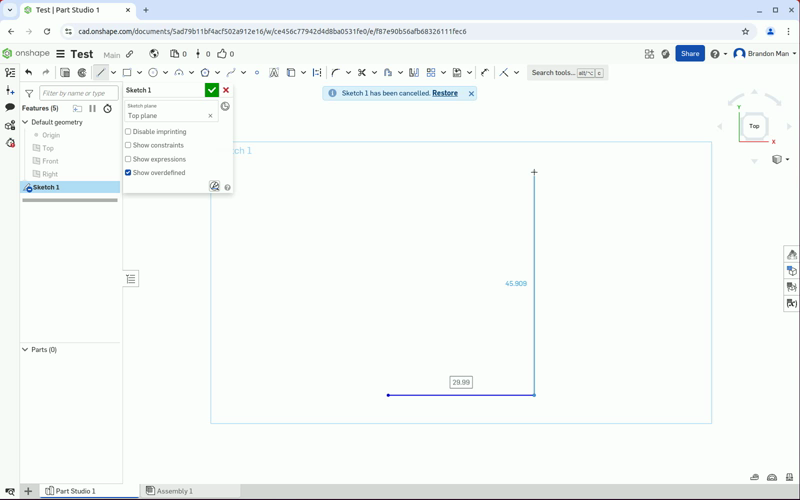
key_up(shift)
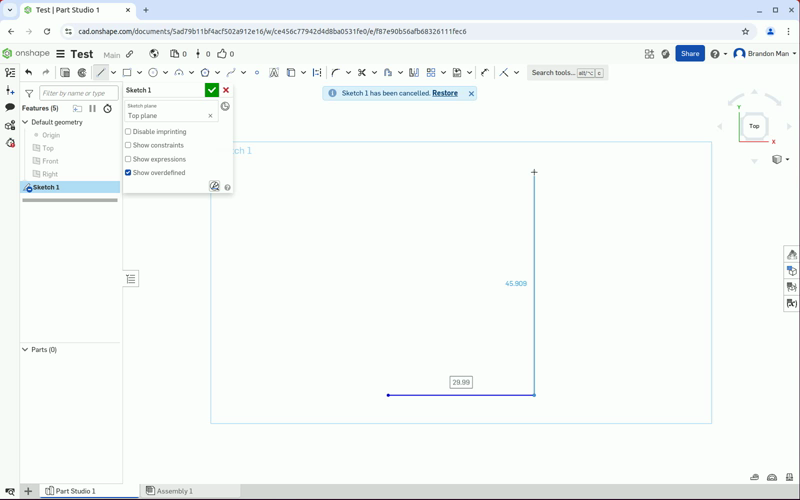
key_down(shift)
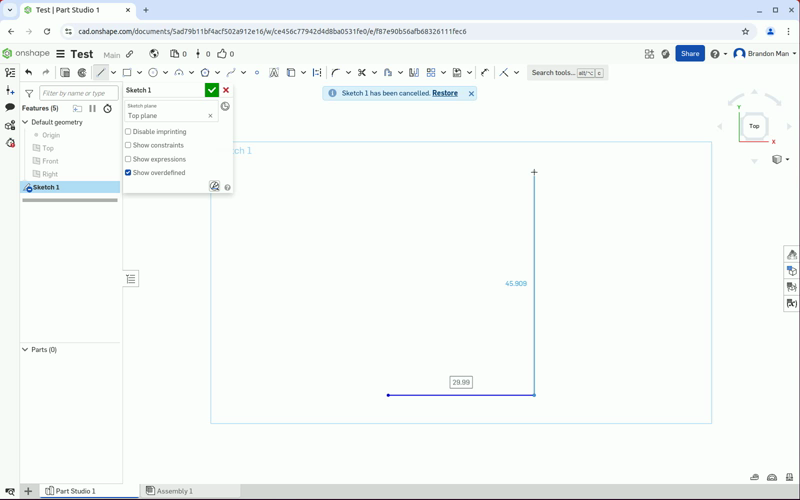
mouse_move(388, 171)
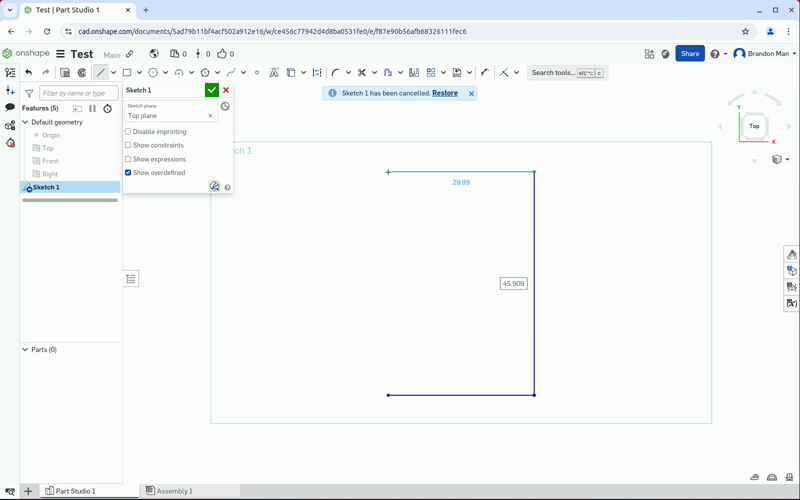
click(388, 171)
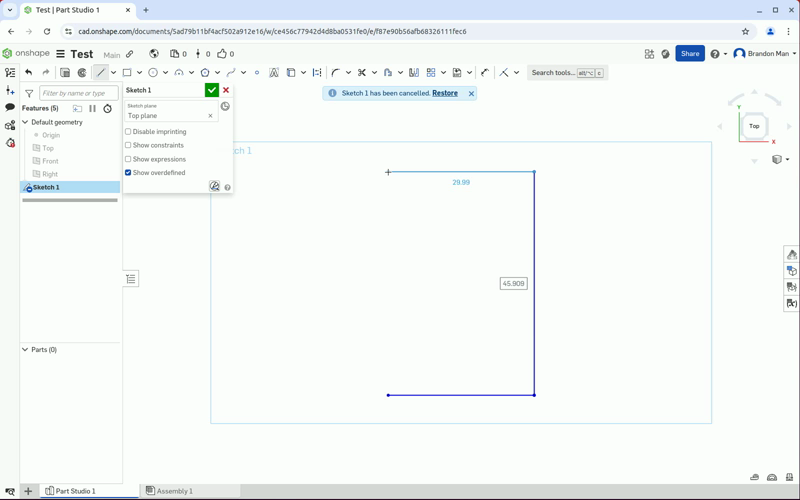
key_up(shift)
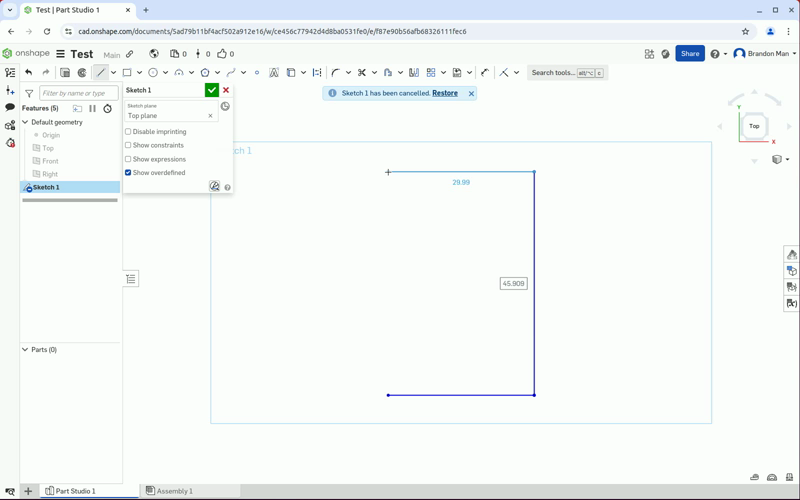
key_down(shift)
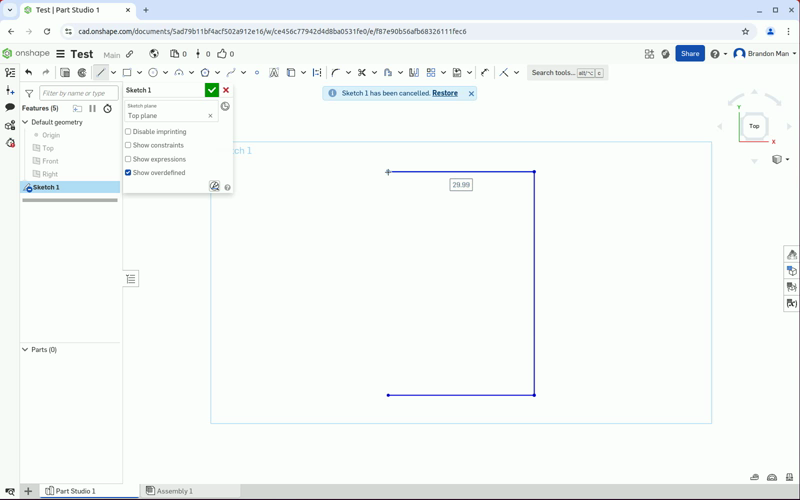
mouse_move(388, 395)
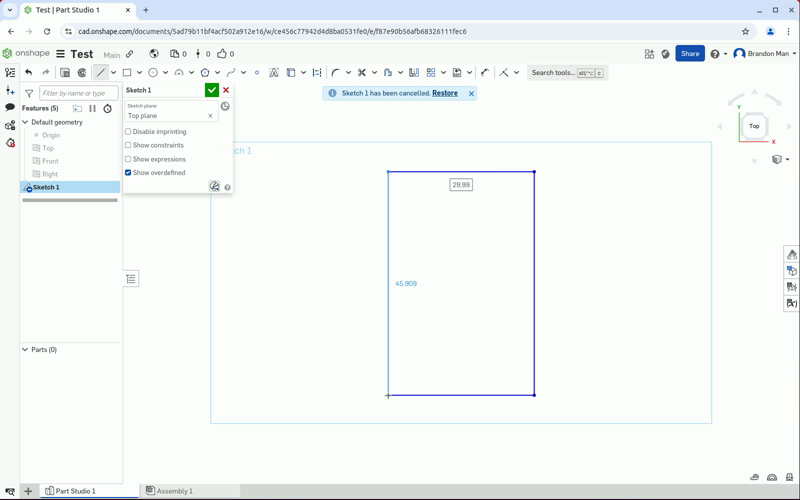
key_up(shift)
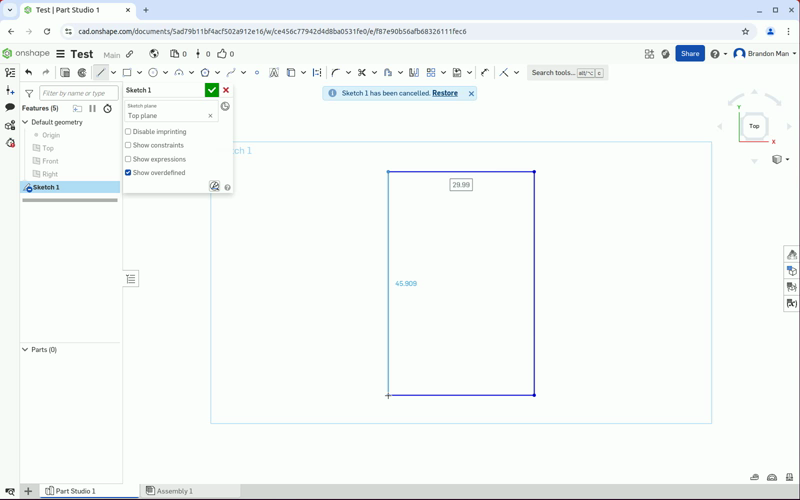
click(388, 395)
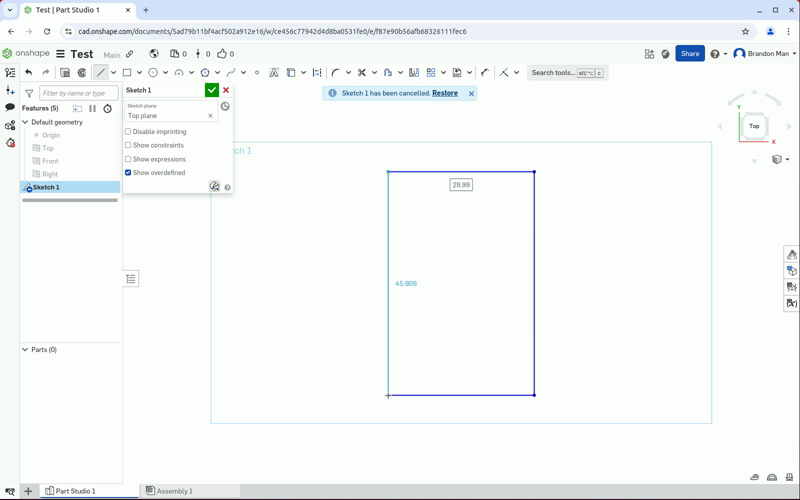
key(esc)
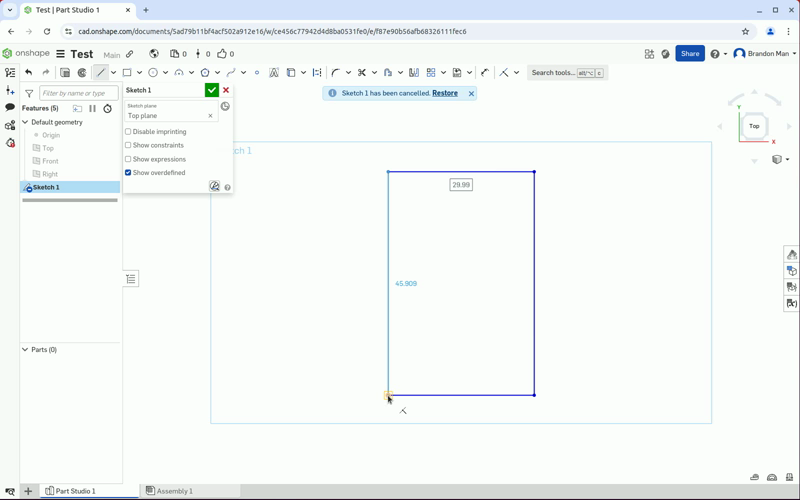
mouse_move(458, 278)
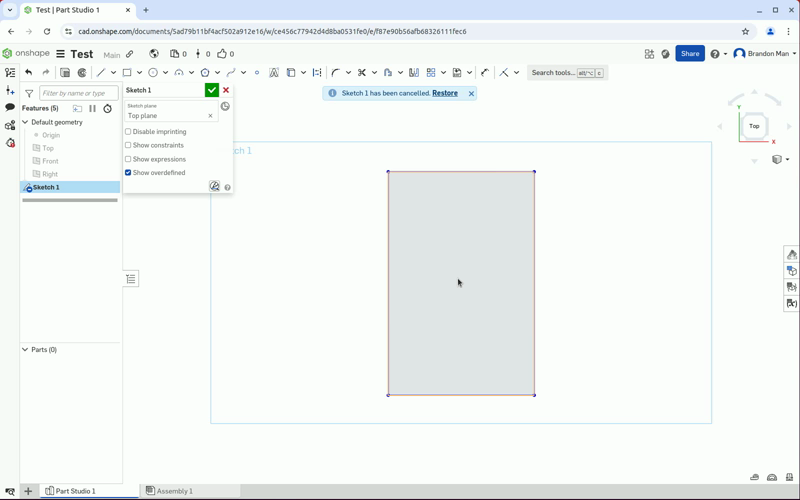
click(458, 278)
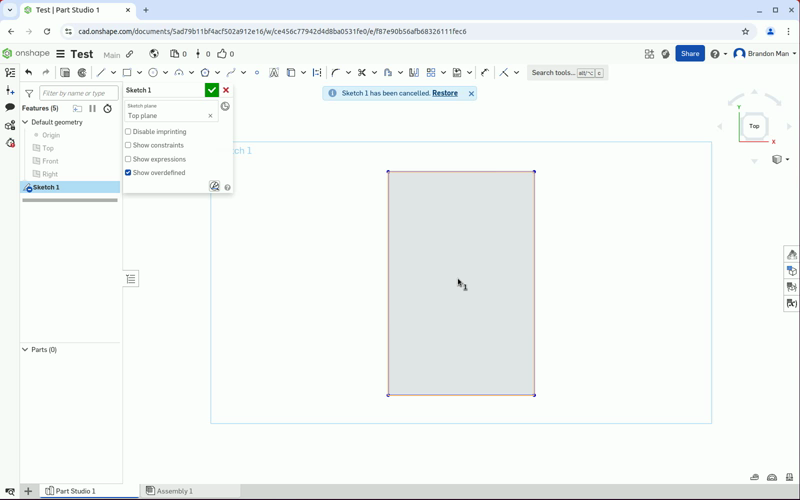
mouse_move(73, 352)
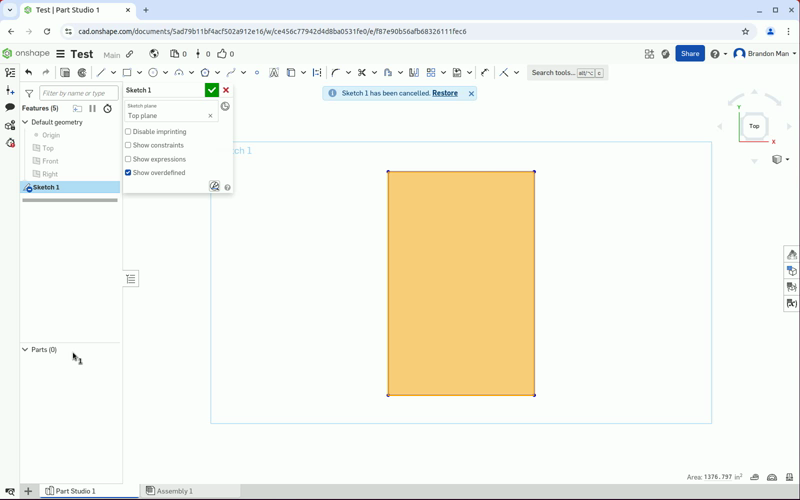
key(shift+y)
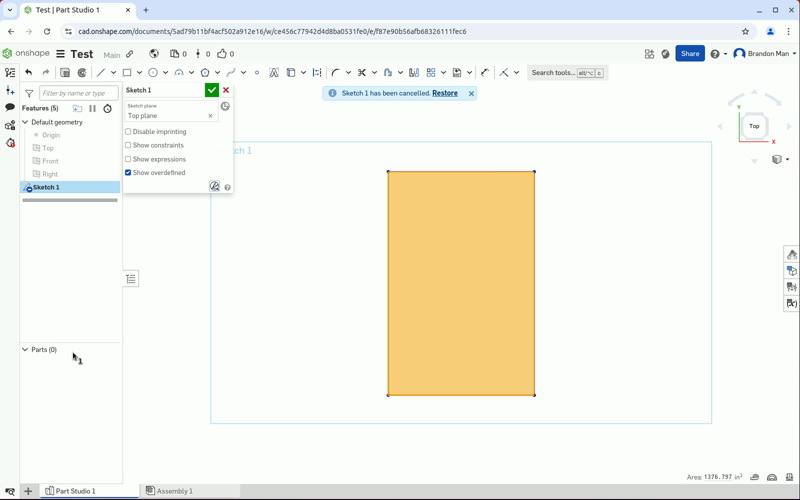
key(shift+e)
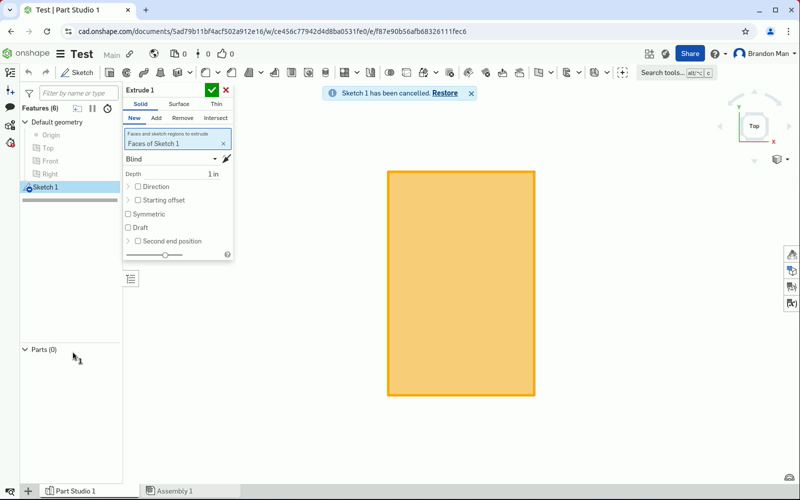
mouse_move(143, 106)
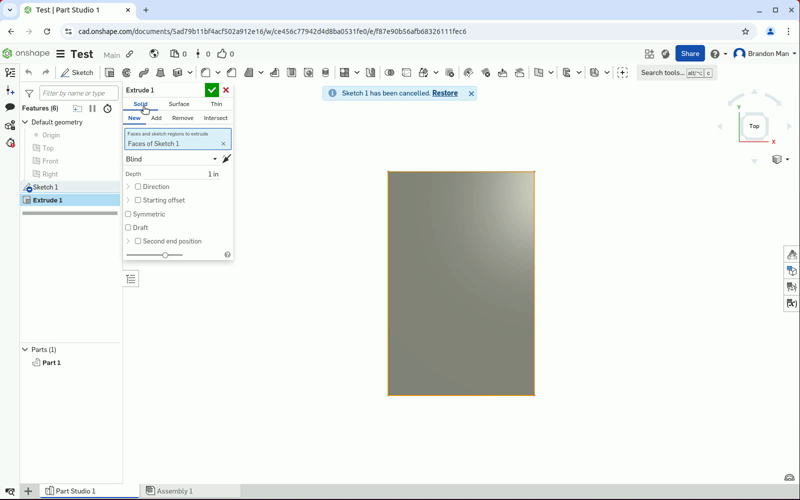
click(143, 106)
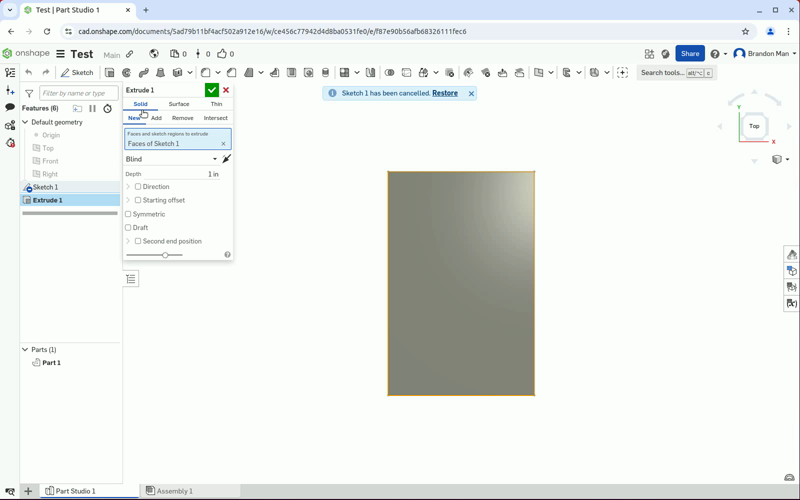
mouse_move(137, 120)
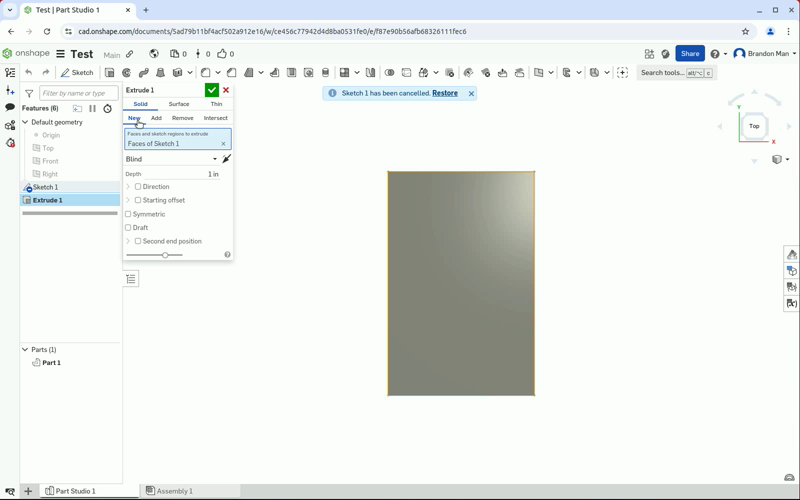
click(137, 120)
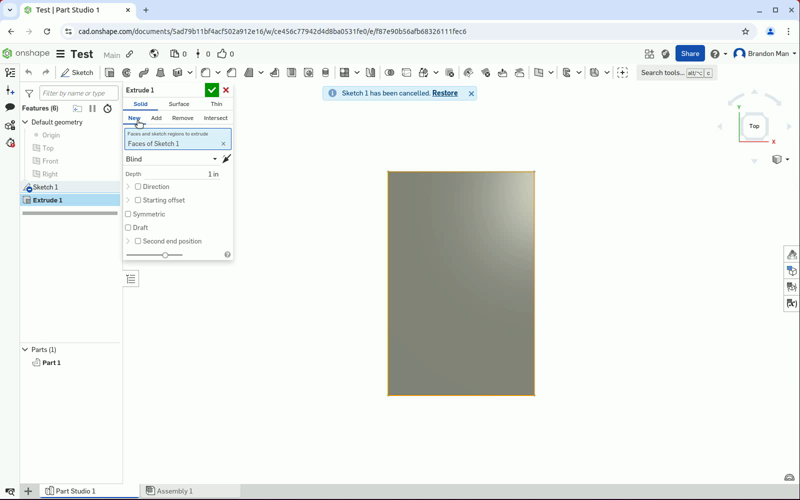
key(tab, 4)
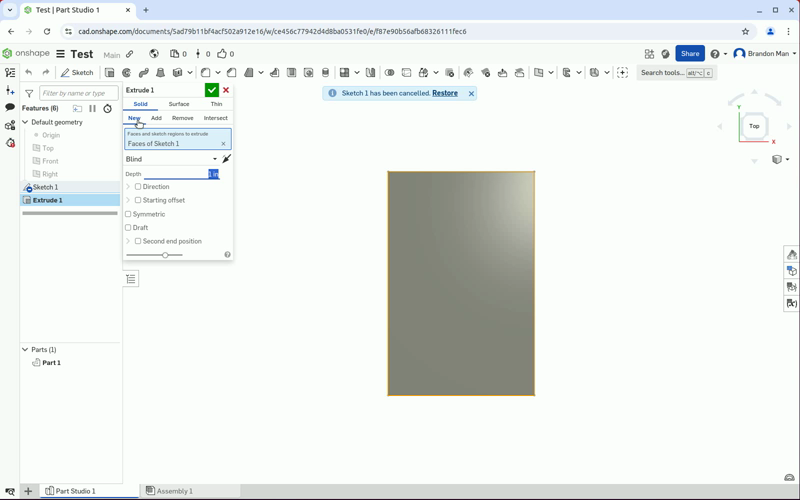
text(-1.444)
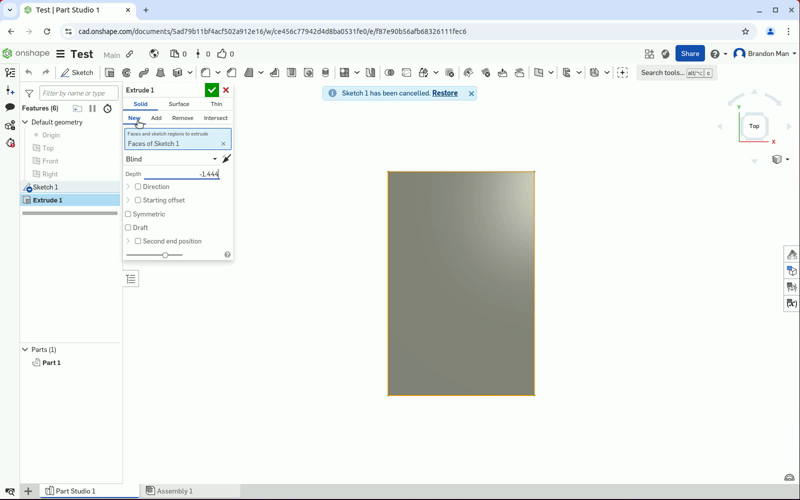
key(enter)
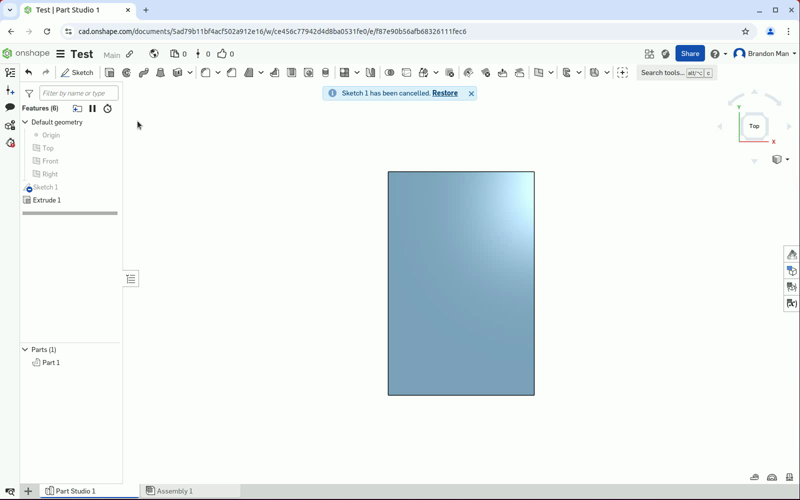
key(shift+h)
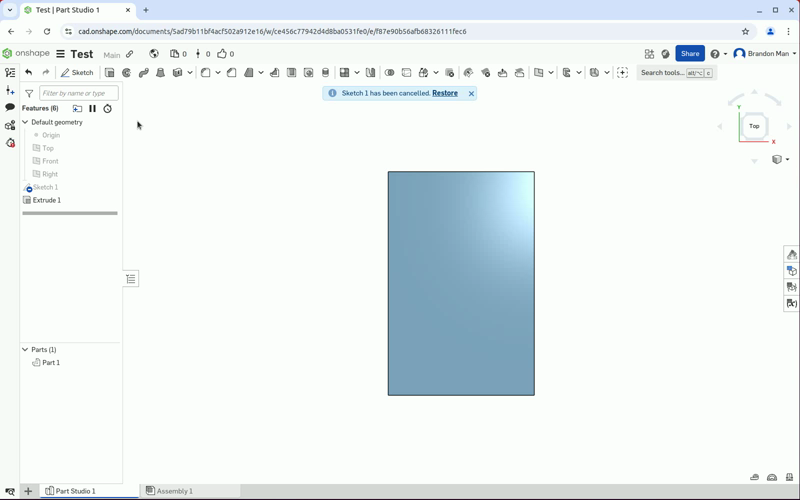
key(shift+h)
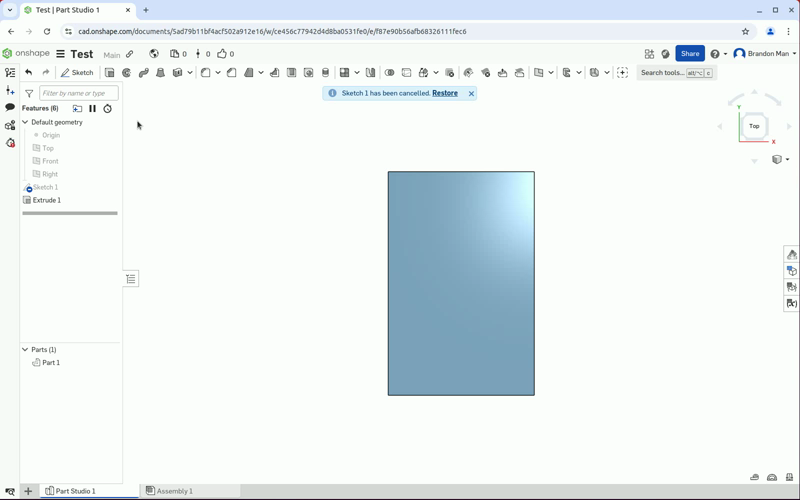
mouse_move(73, 189)
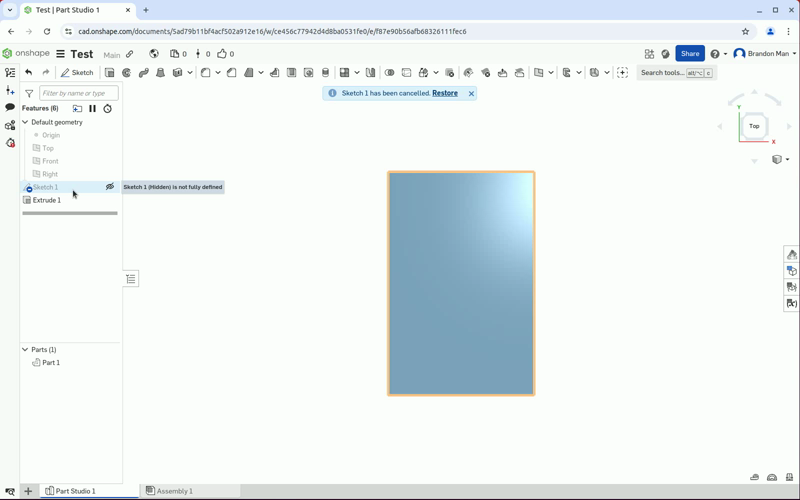
click(73, 189)
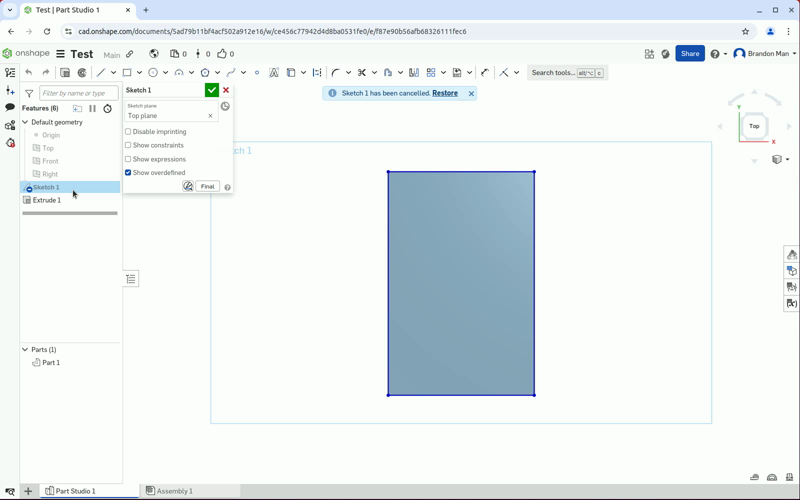
mouse_move(229, 92)
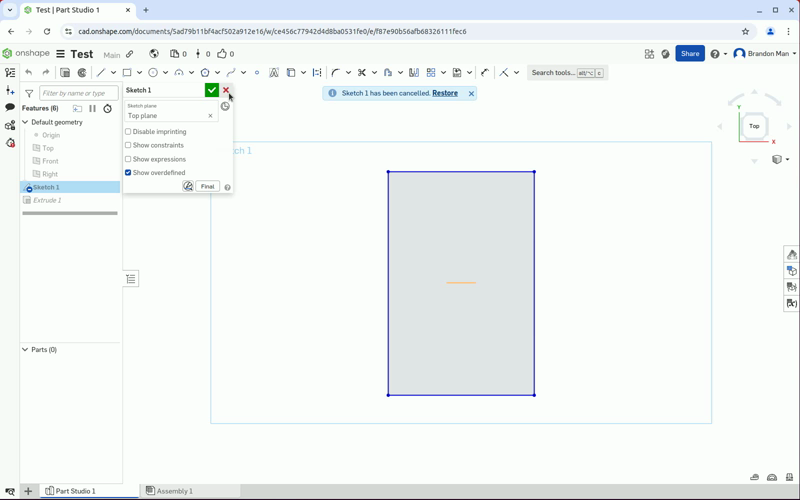
click(229, 92)
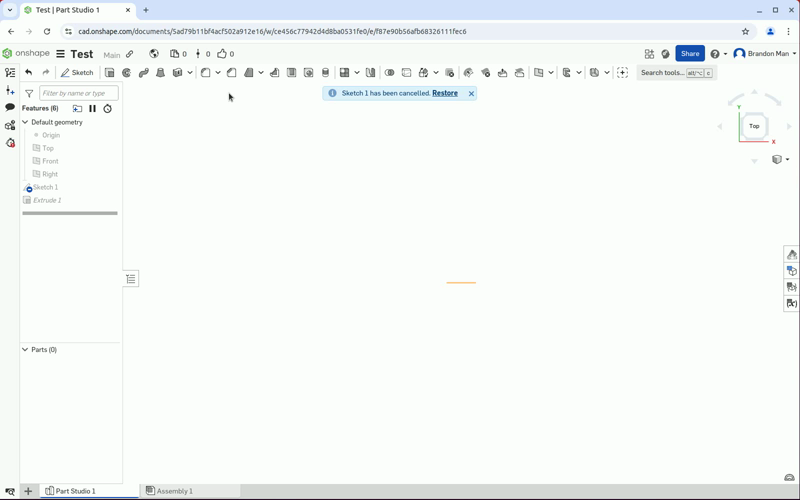
mouse_move(73, 352)
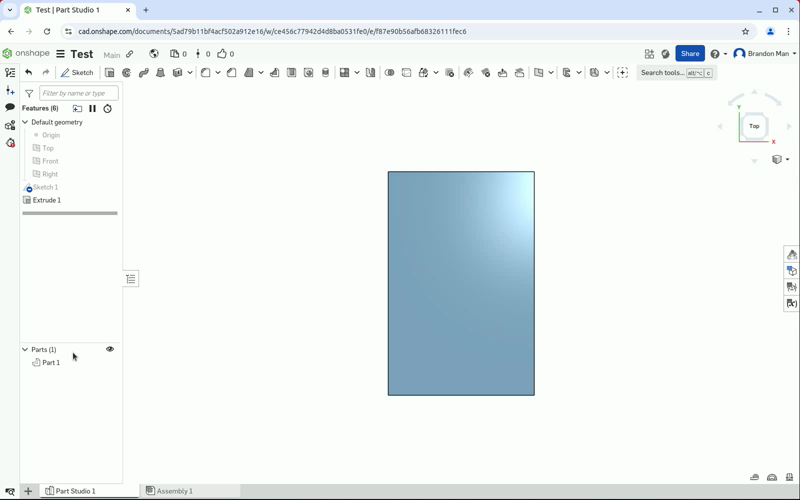
key(y)
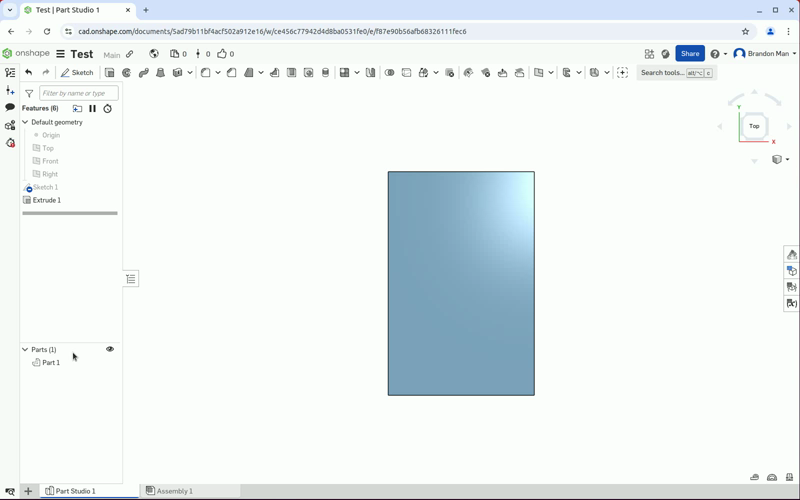
key(shift+p)
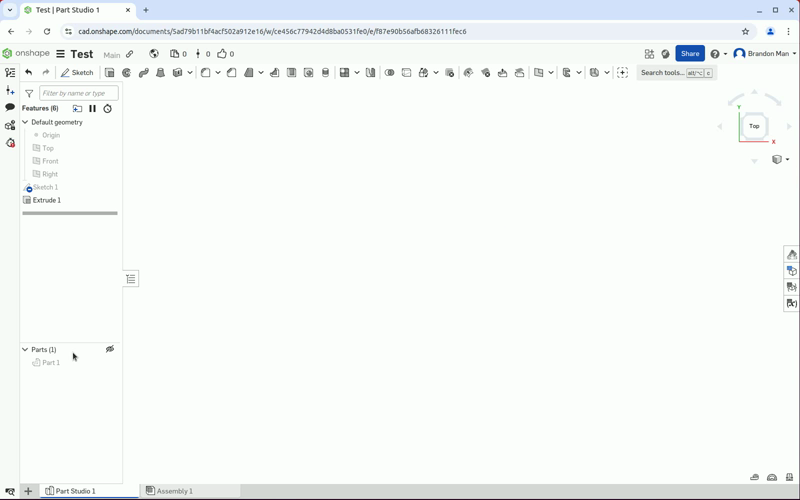
key(space)
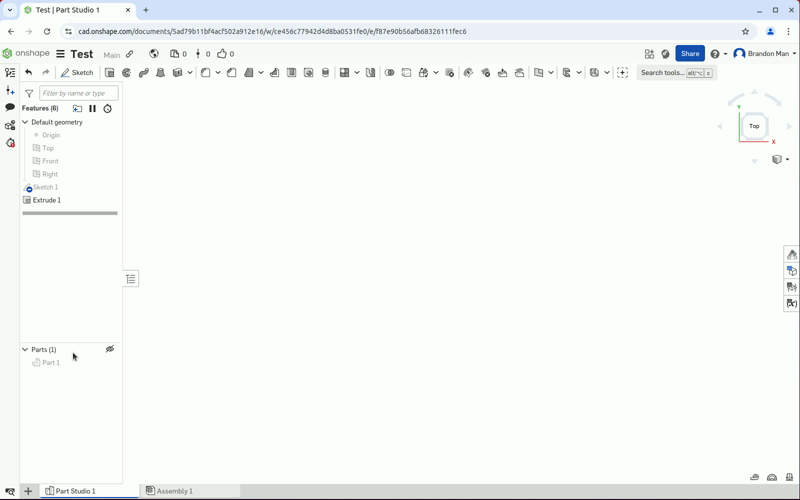
key_down(shift)
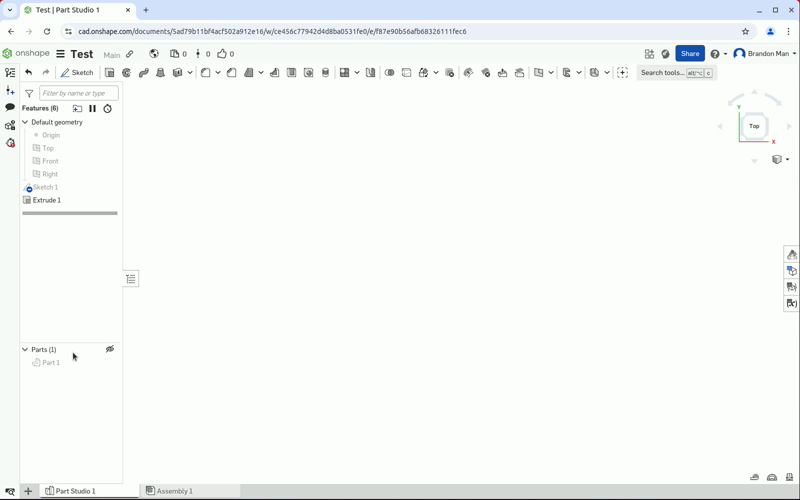
key(up)
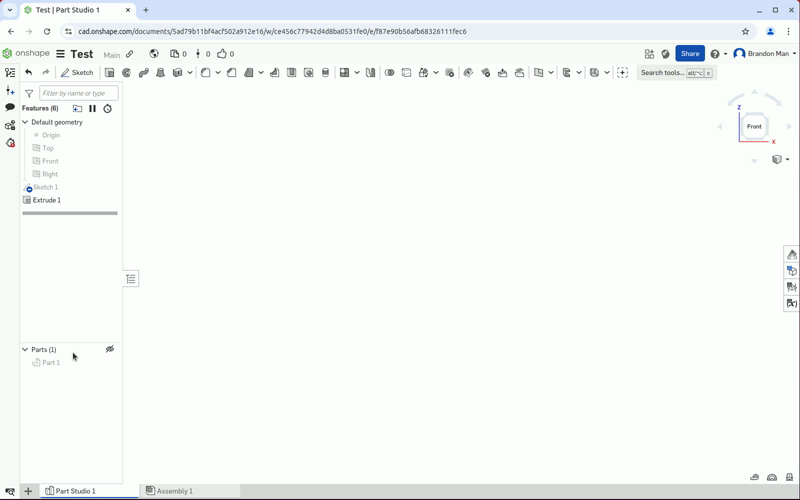
key_up(shift)
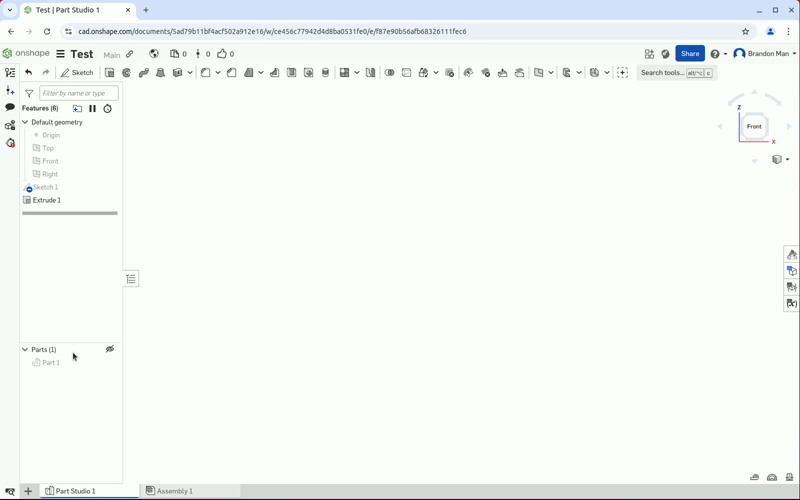
mouse_move(73, 352)
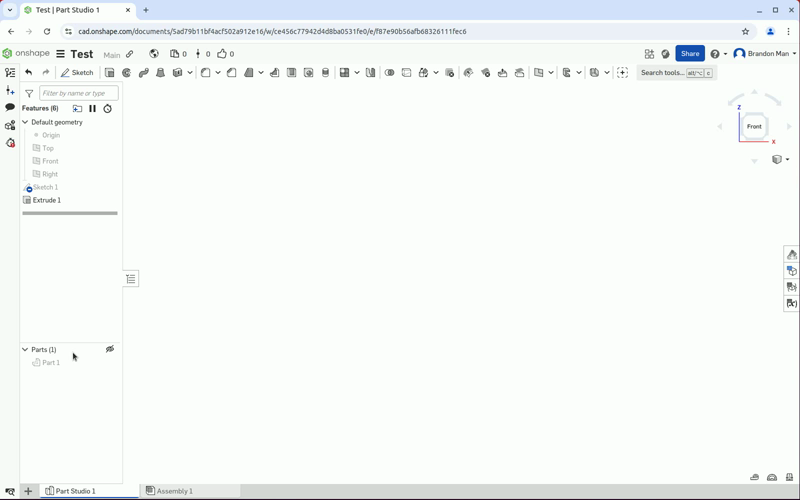
key(shift+y)
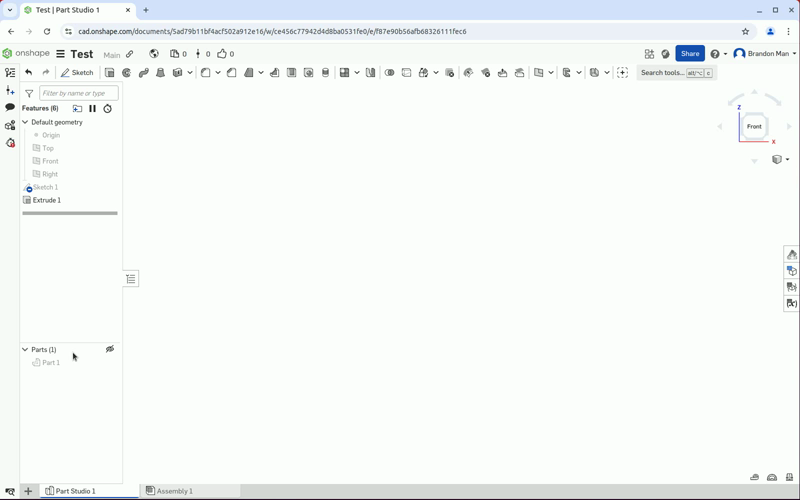
key(shift+s)
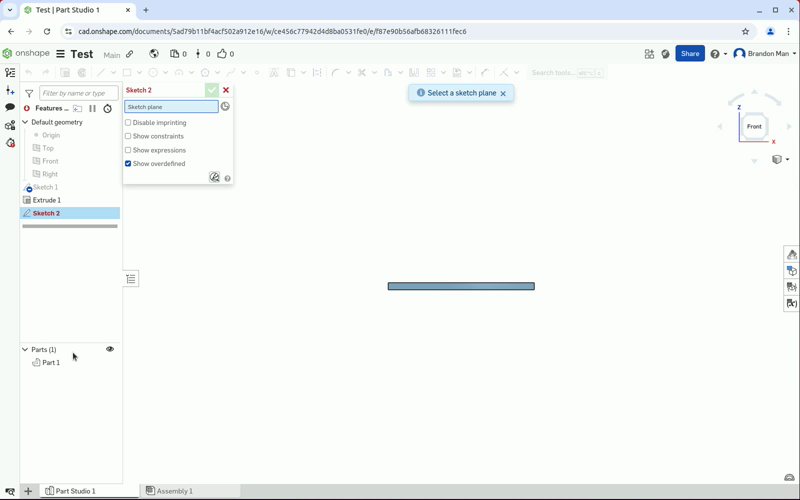
mouse_move(73, 163)
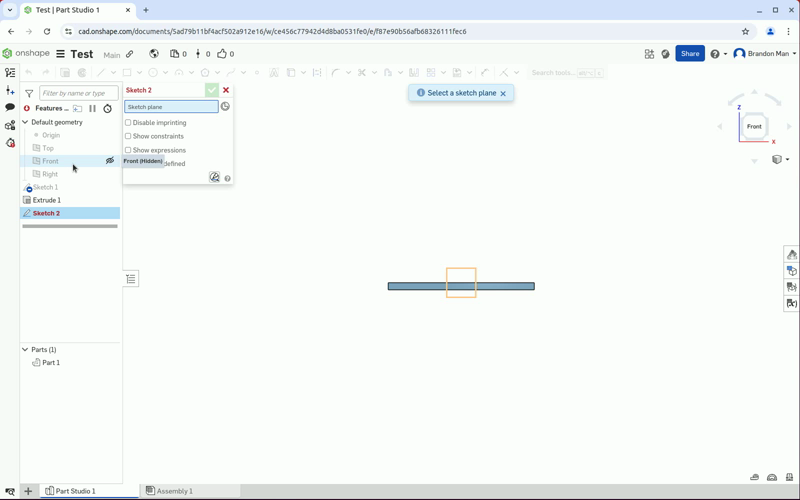
click(73, 163)
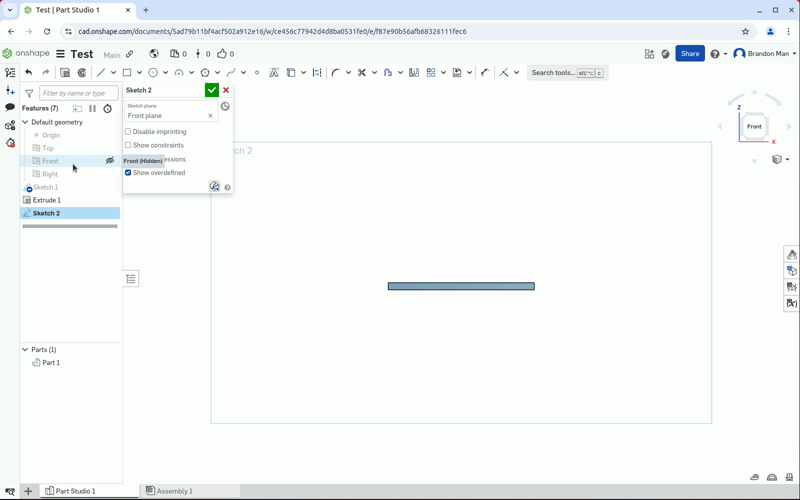
mouse_move(73, 352)
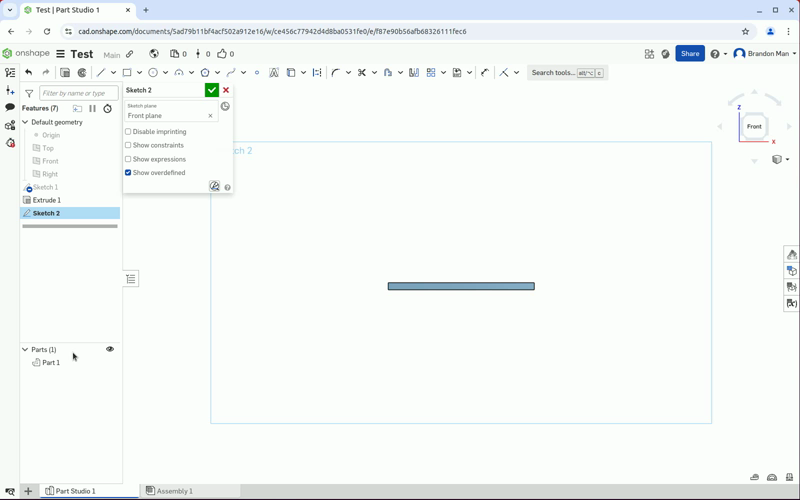
key(y)
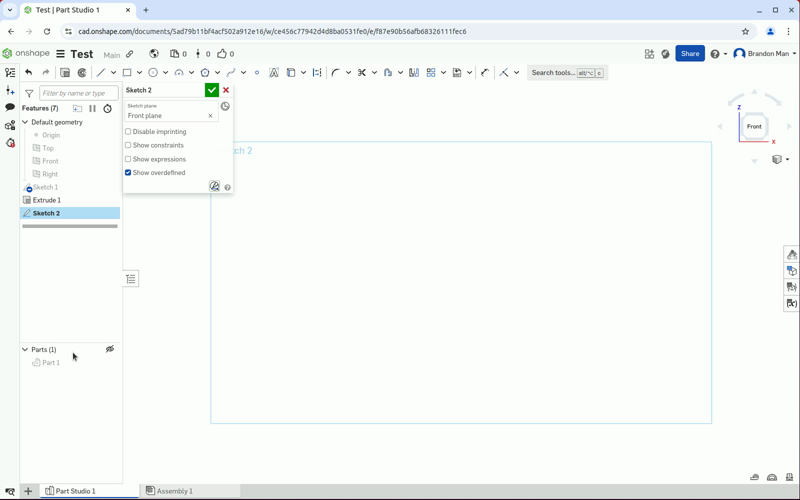
key(l)
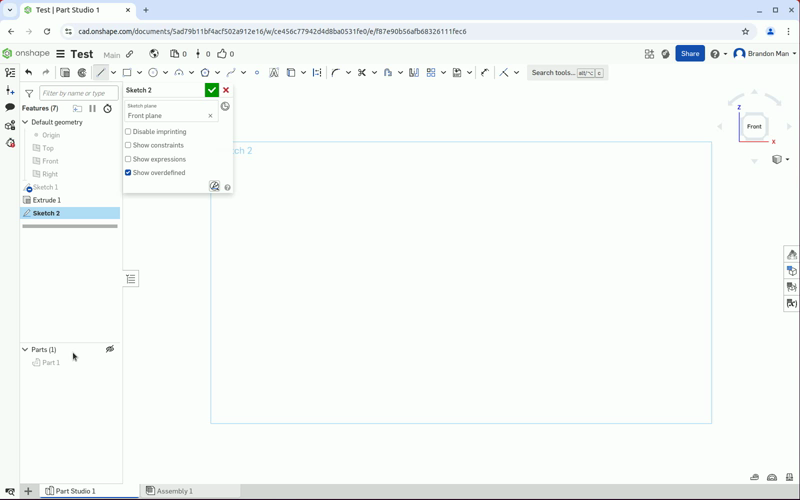
key_down(shift)
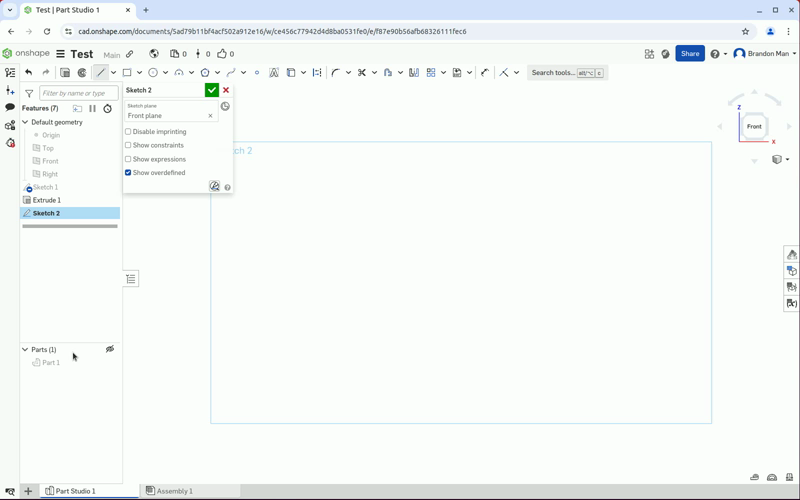
mouse_move(423, 282)
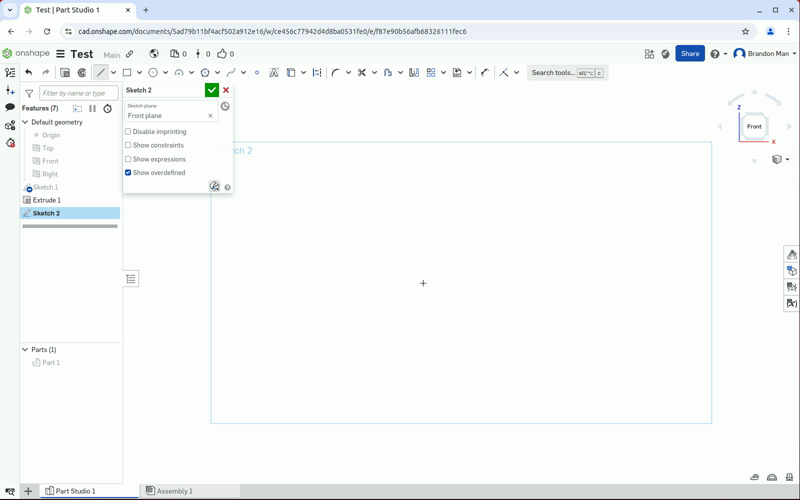
click(423, 282)
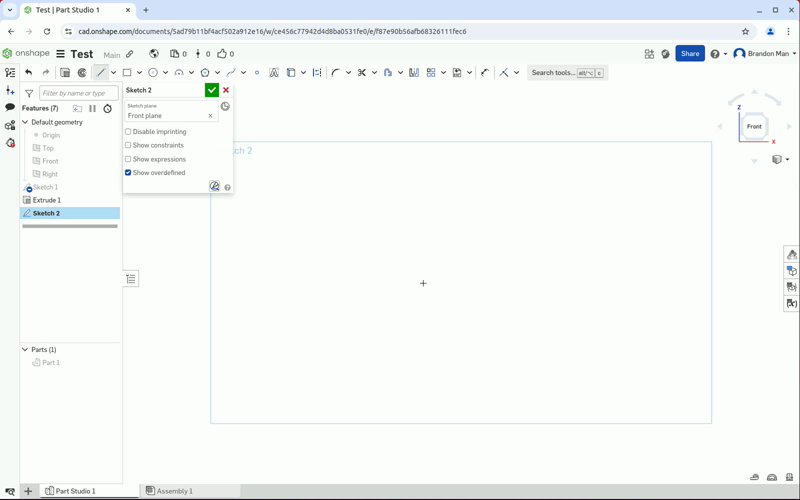
key_up(shift)
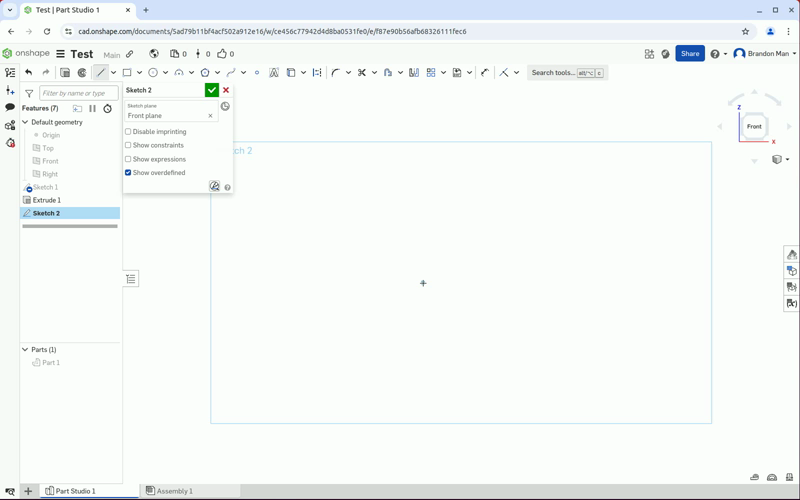
key_down(shift)
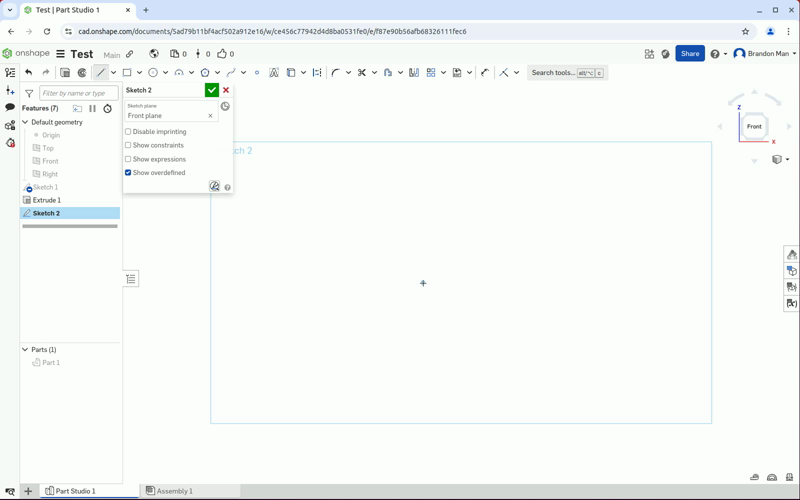
mouse_move(498, 282)
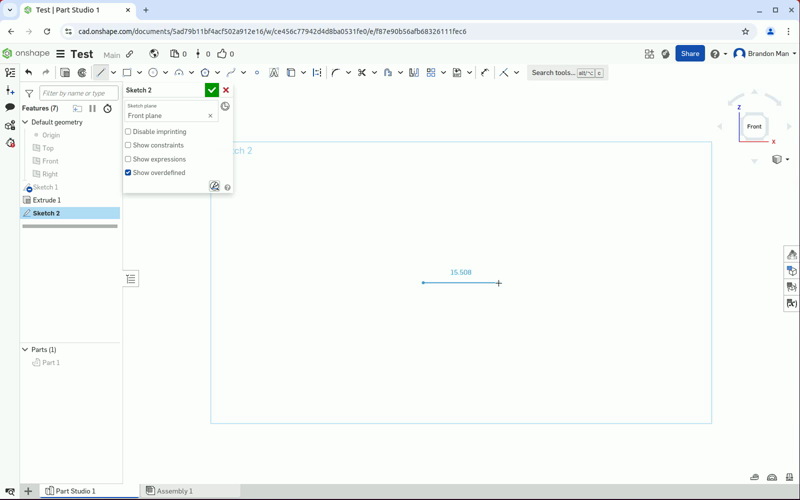
click(498, 282)
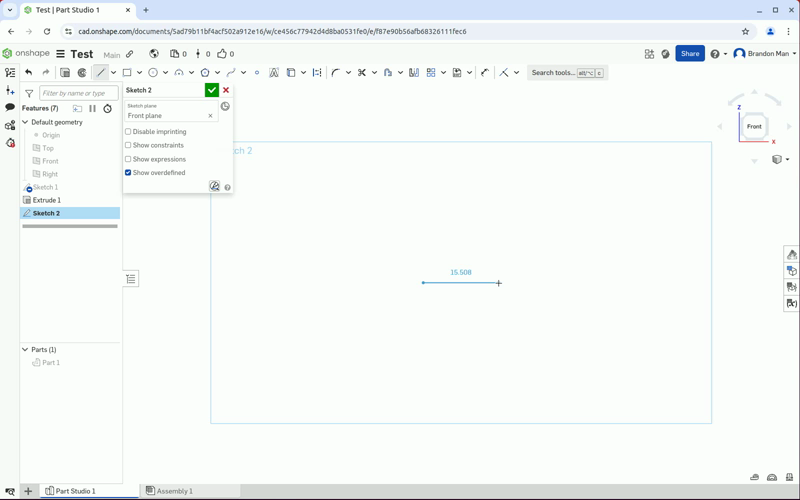
key_up(shift)
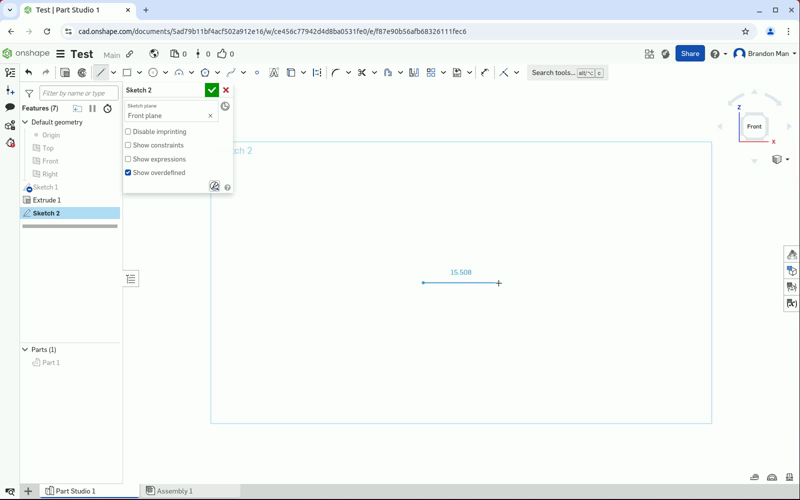
key_down(shift)
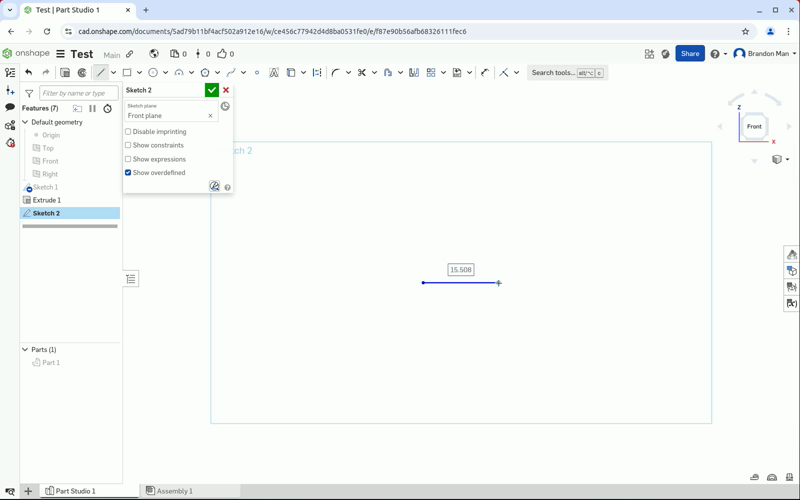
mouse_move(528, 282)
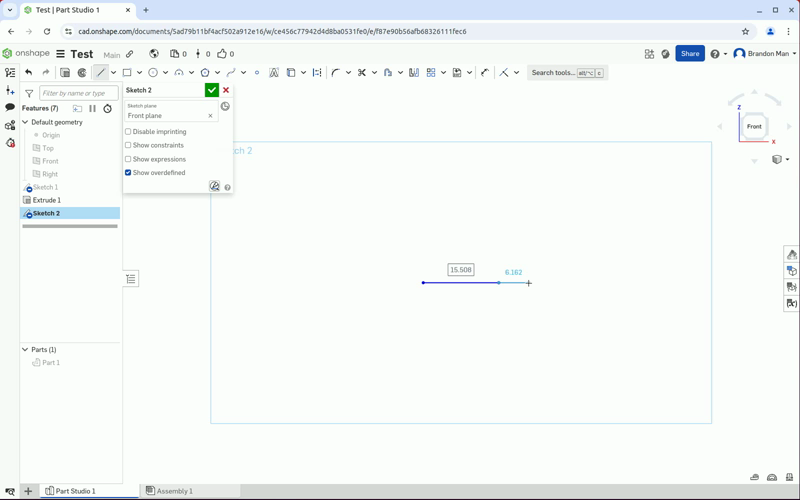
mouse_move(498, 223)
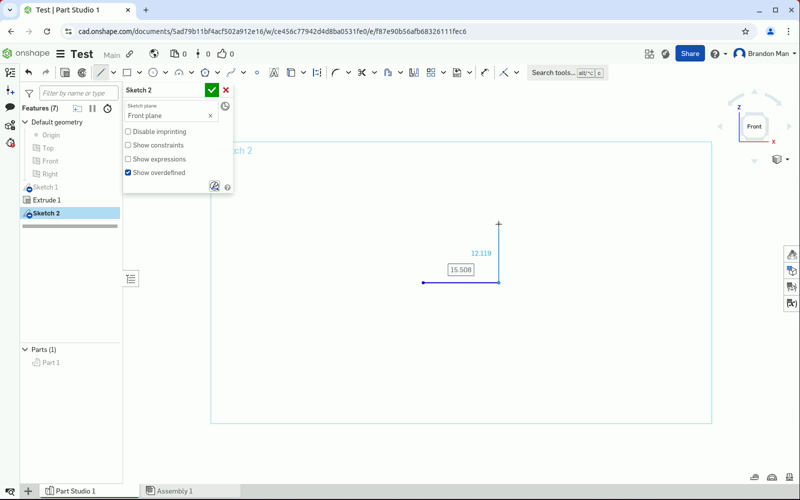
click(498, 223)
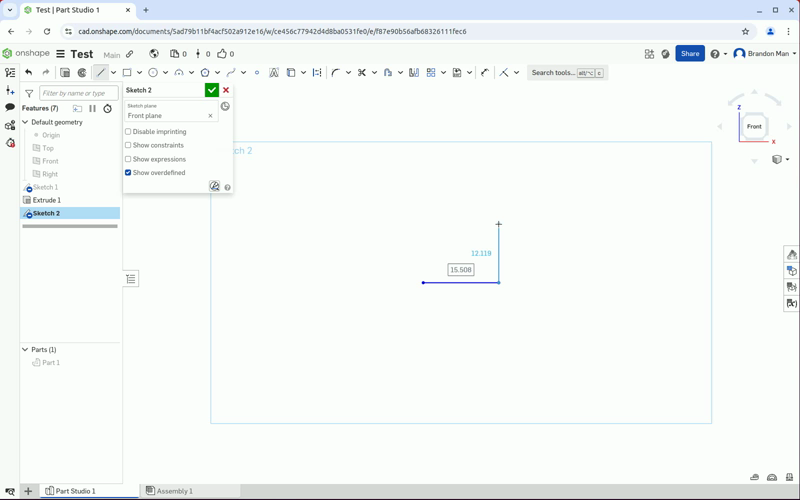
key_up(shift)
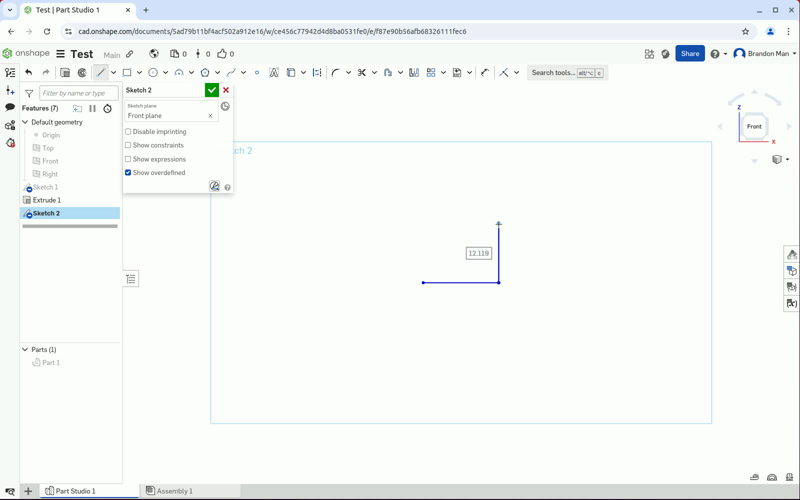
key_down(shift)
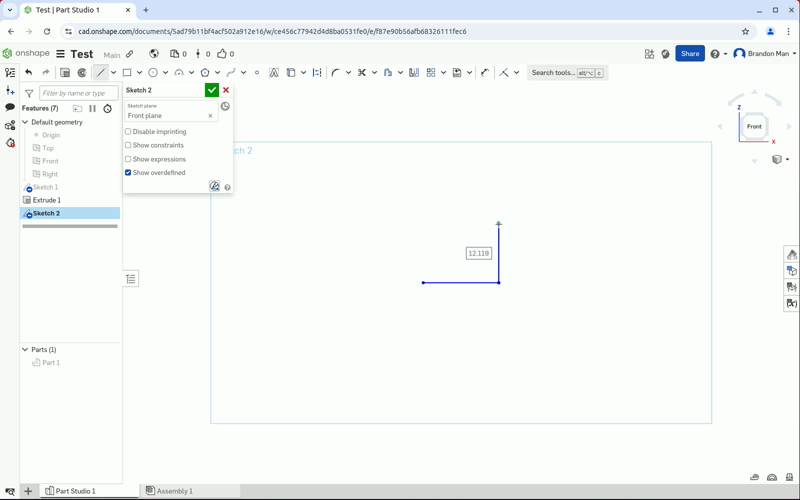
mouse_move(423, 223)
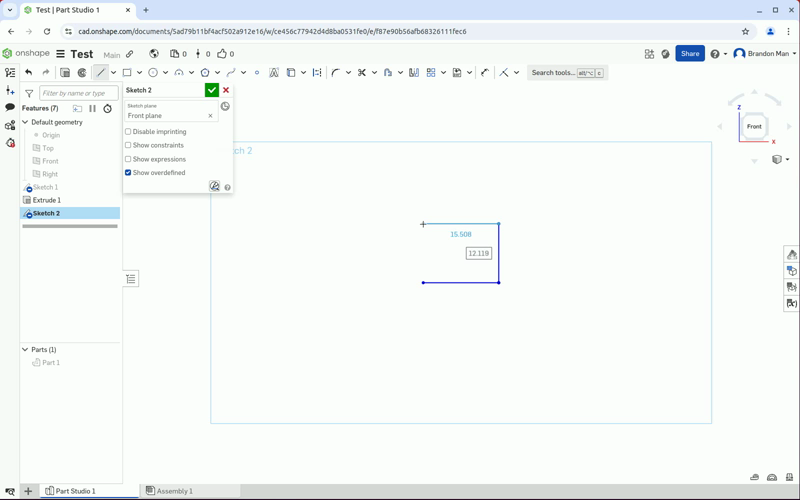
click(423, 223)
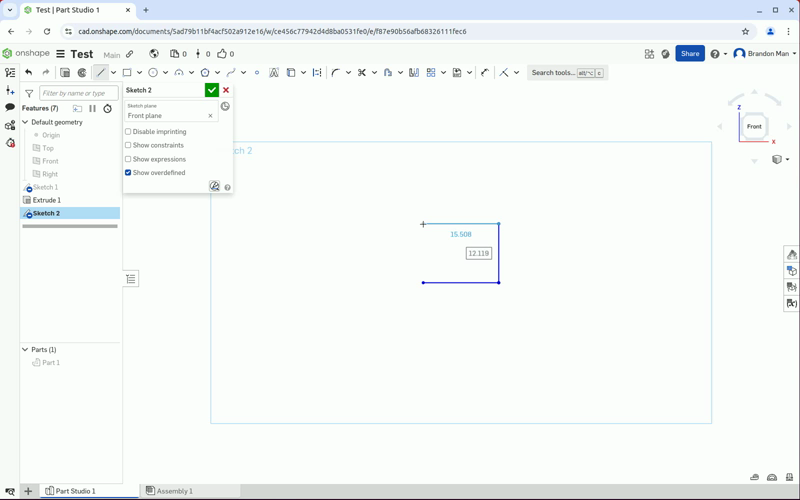
key_up(shift)
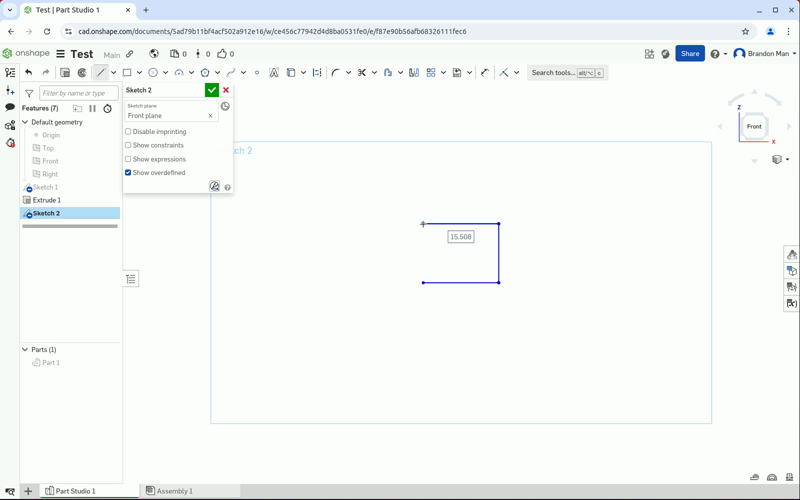
mouse_move(453, 223)
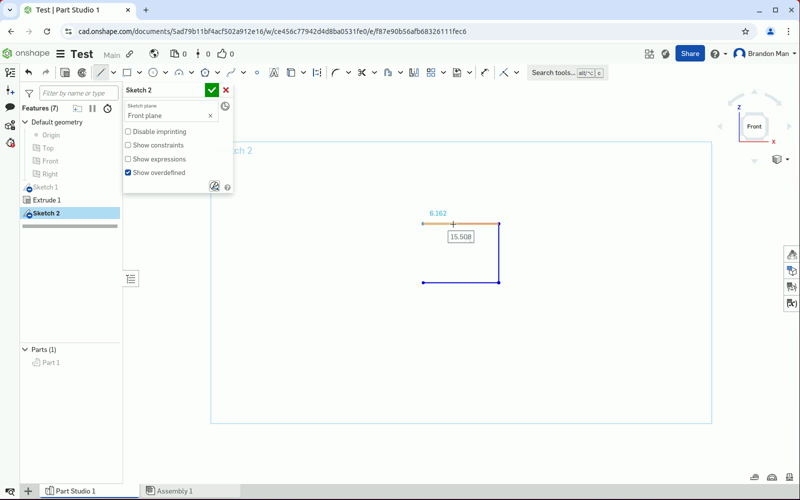
key_down(shift)
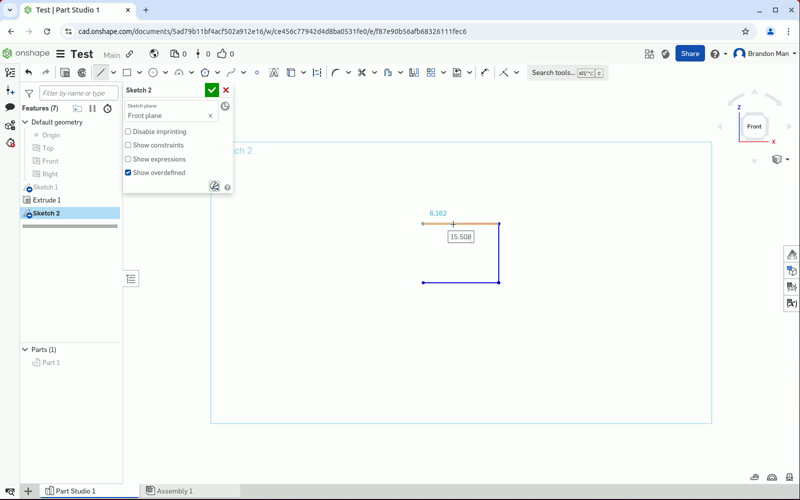
mouse_move(423, 282)
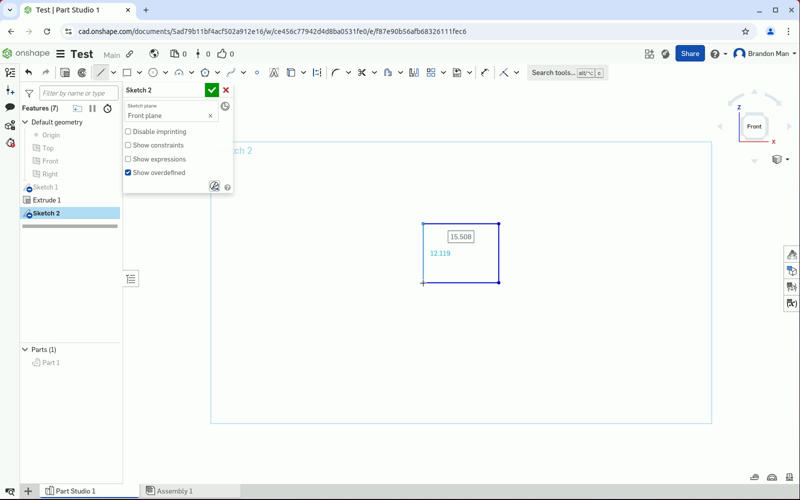
key_up(shift)
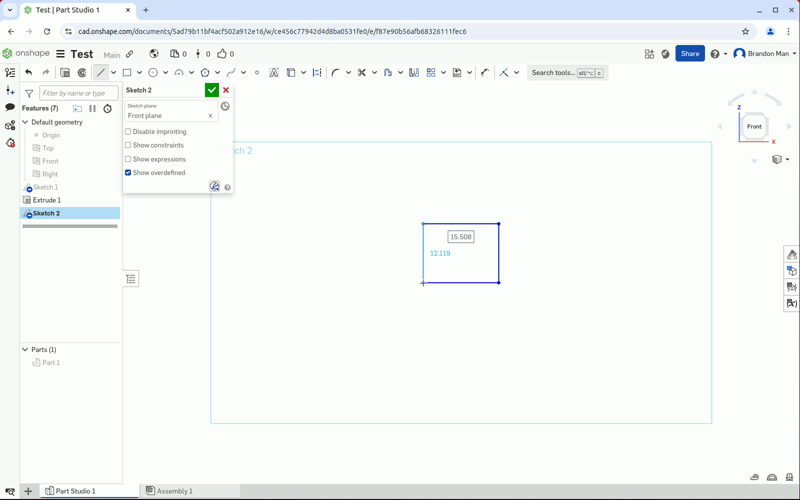
click(423, 282)
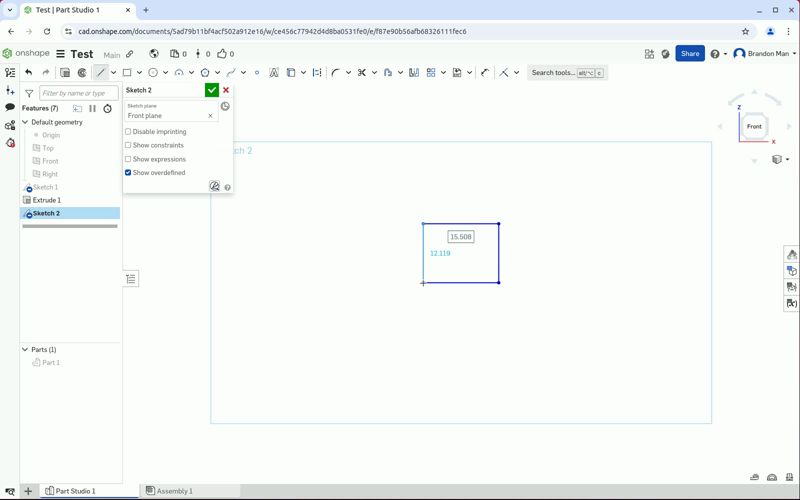
key(esc)
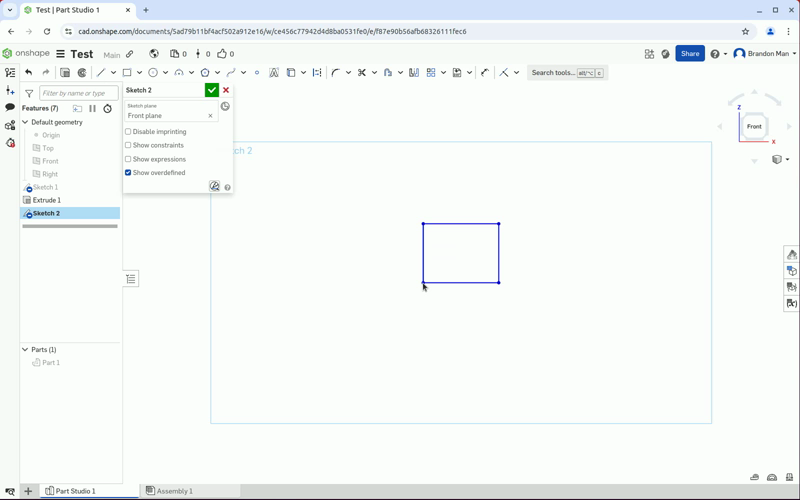
mouse_move(450, 265)
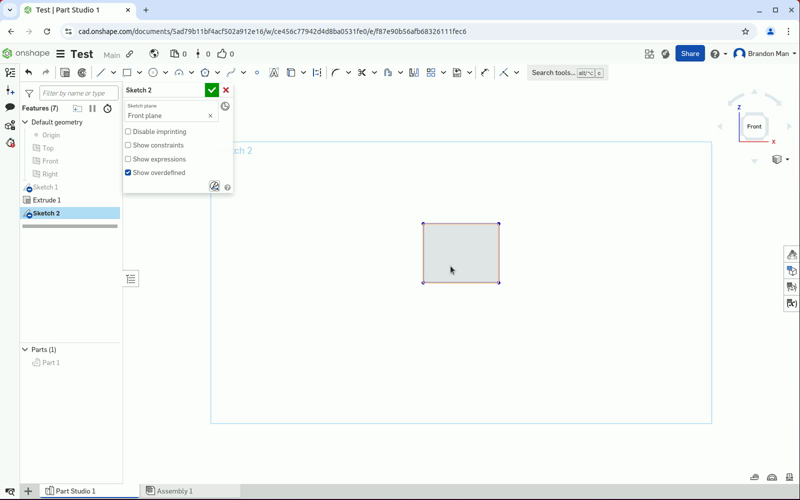
click(450, 265)
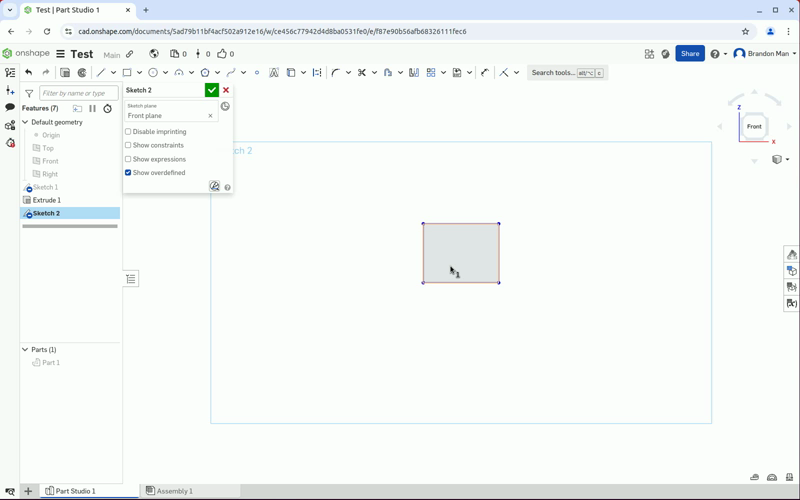
mouse_move(73, 352)
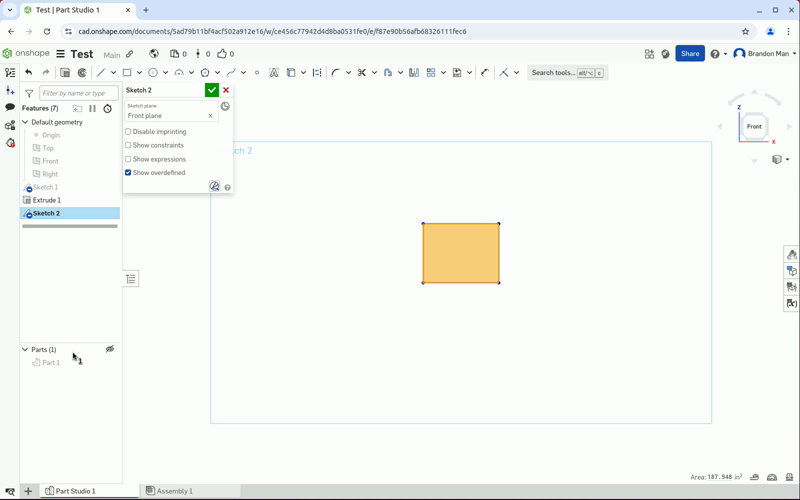
key(shift+y)
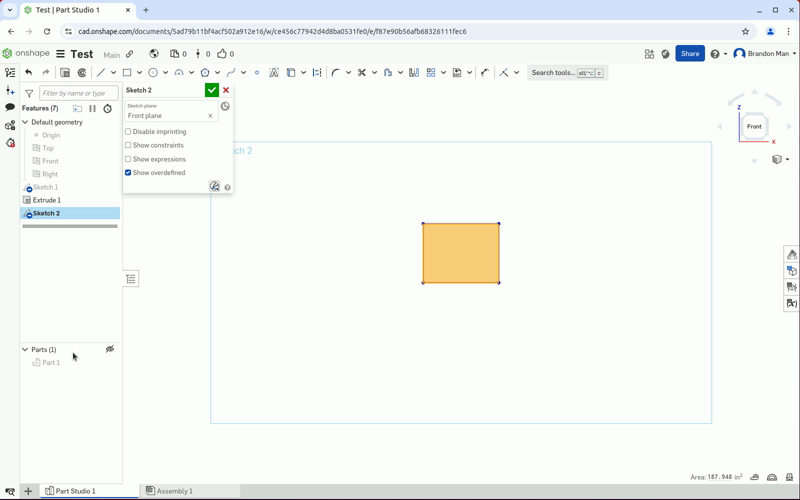
key(shift+e)
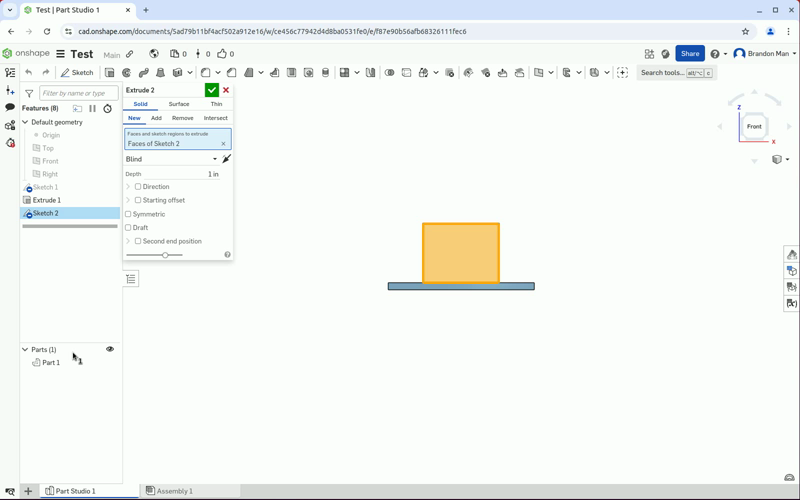
mouse_move(143, 106)
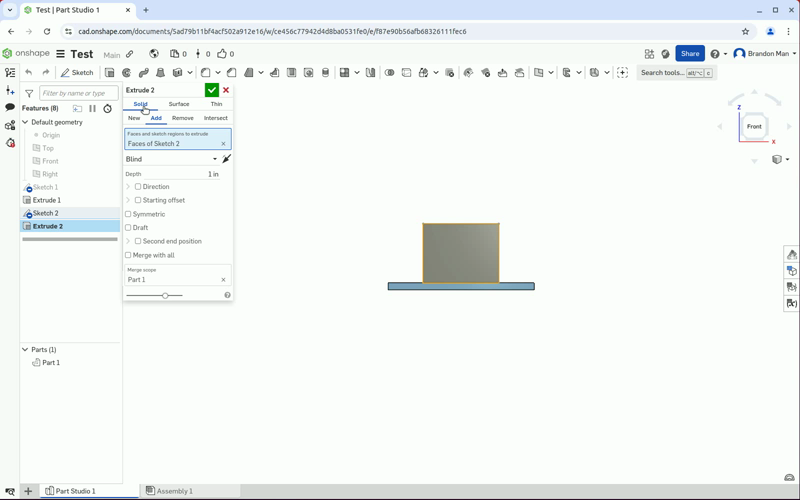
click(143, 106)
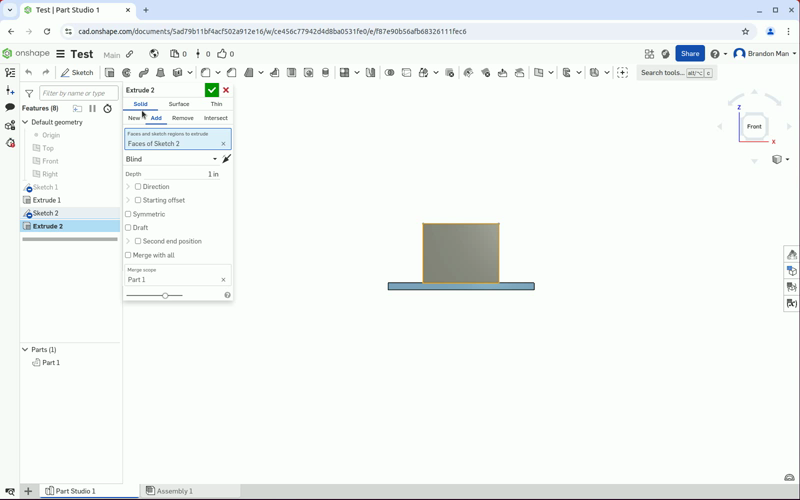
mouse_move(137, 120)
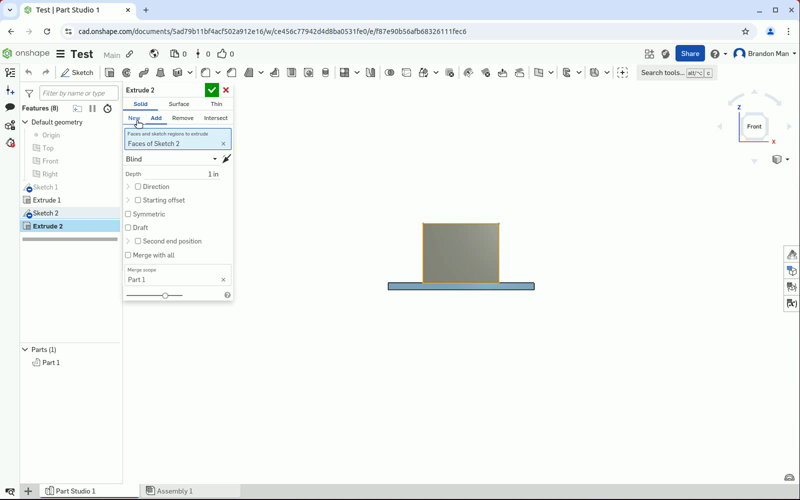
click(137, 120)
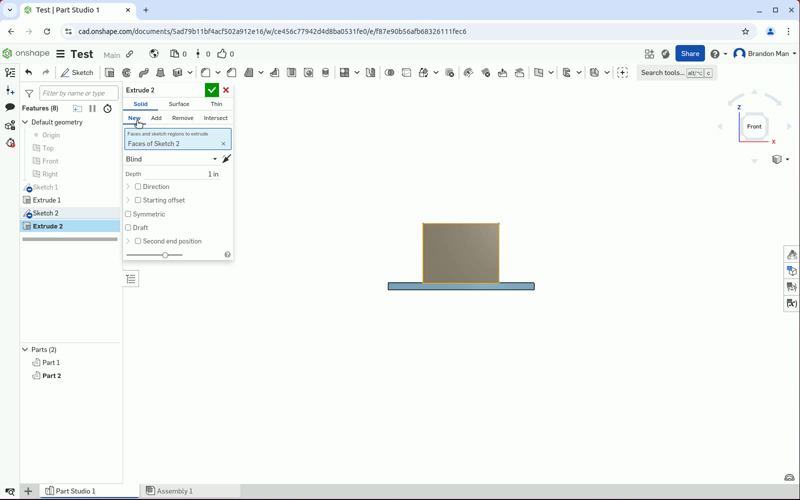
key(tab, 4)
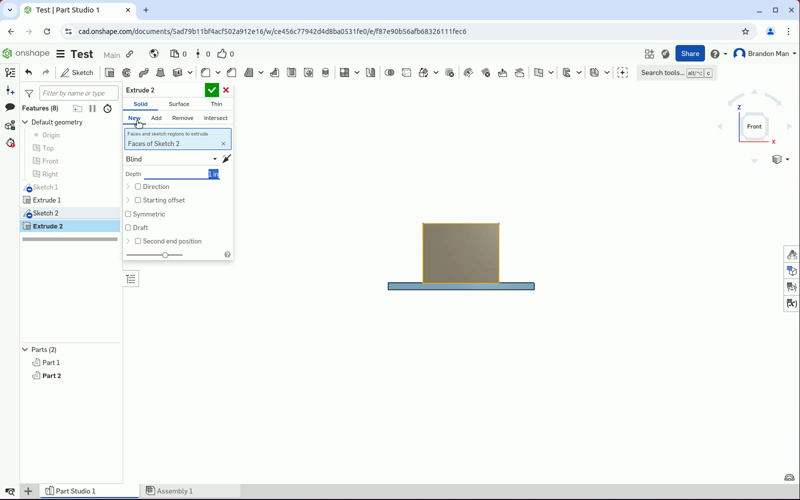
text(23.108)
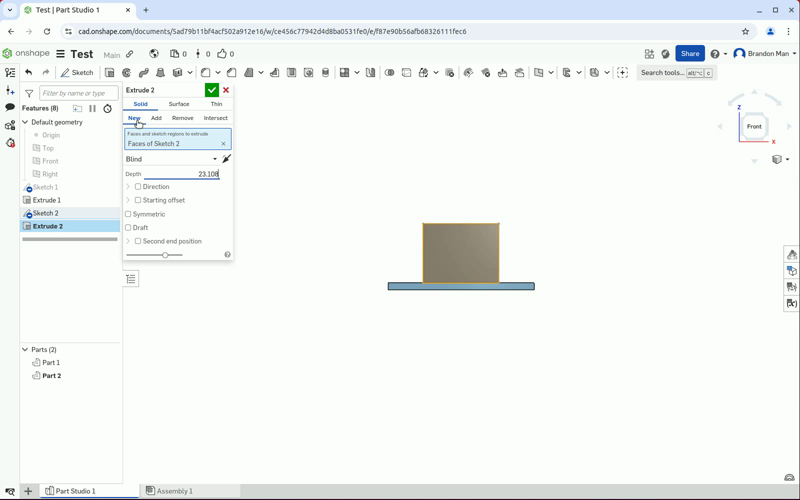
key(tab, 3)
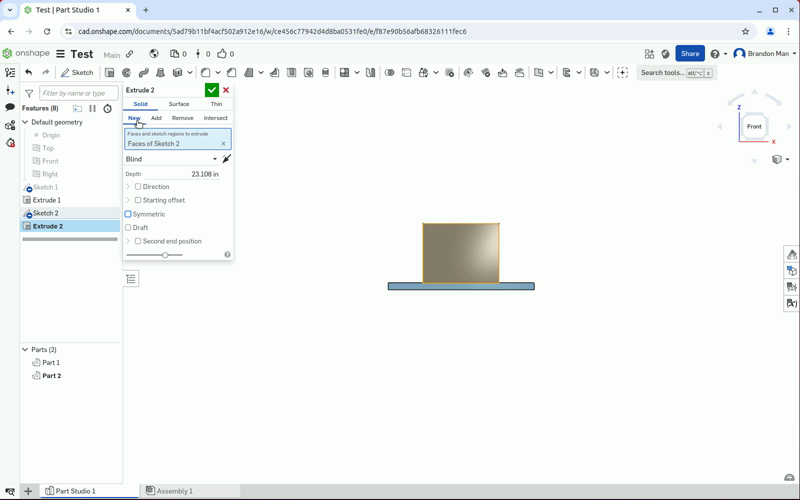
key(tab, 2)
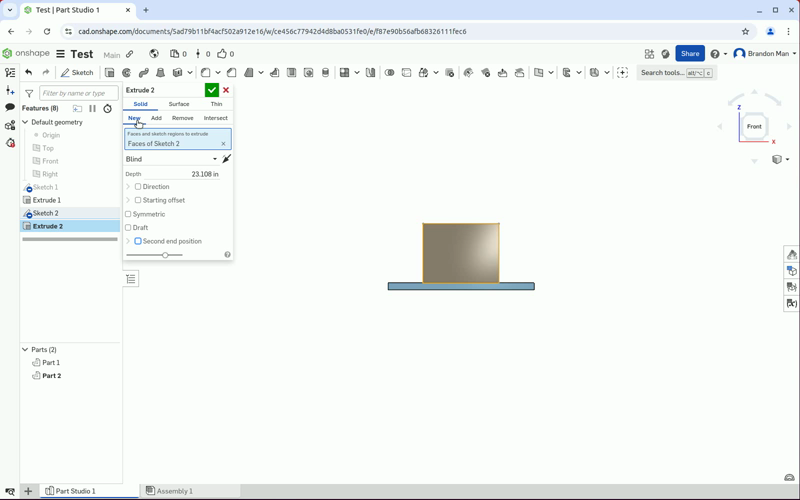
key(space)
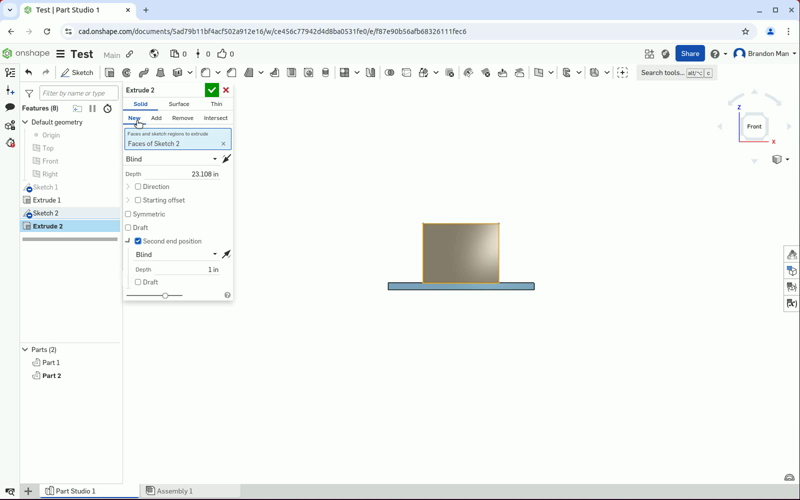
key(tab, 3)
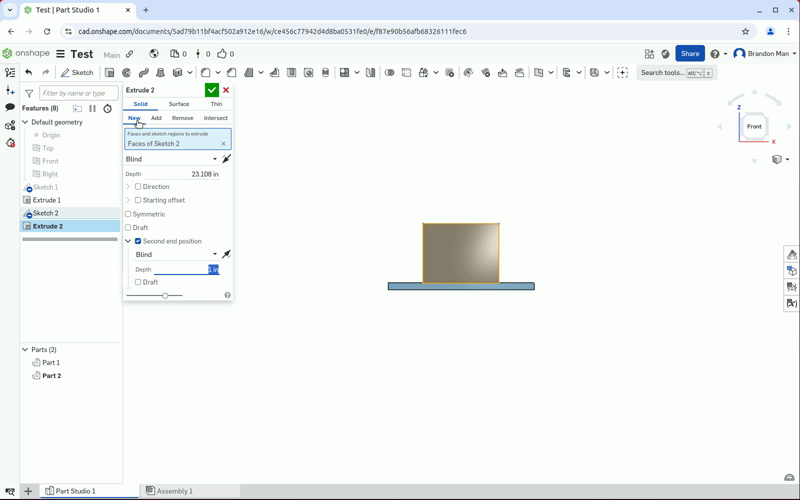
text(3.851)
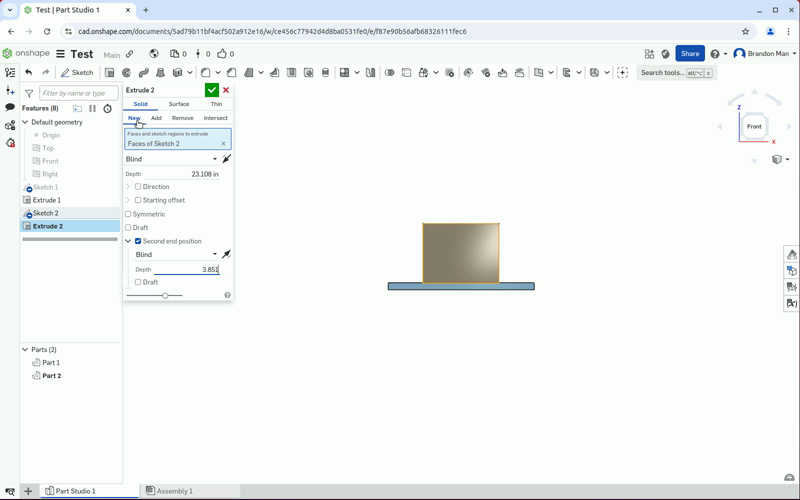
key(enter)
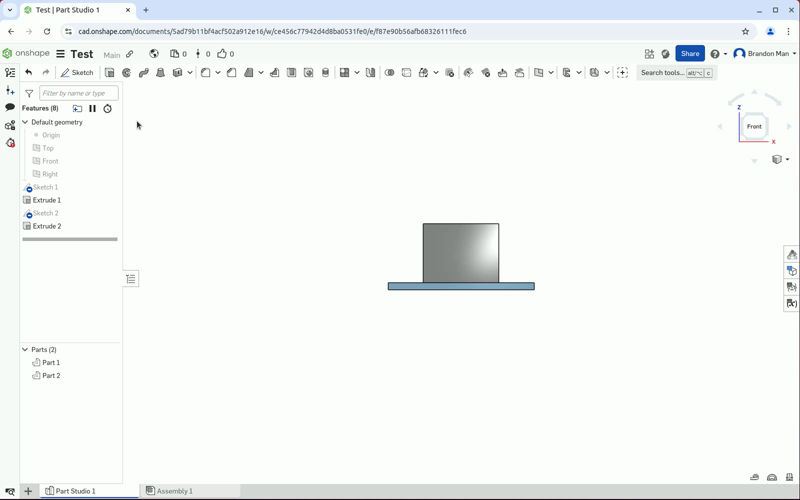
key(shift+h)
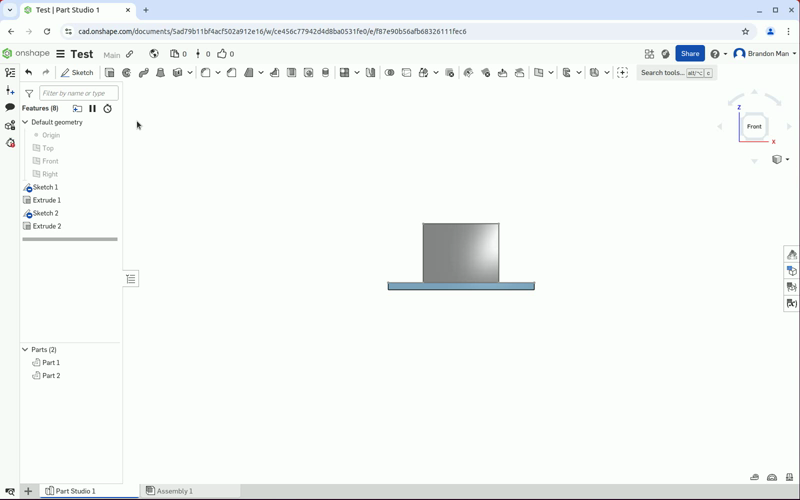
key(shift+h)
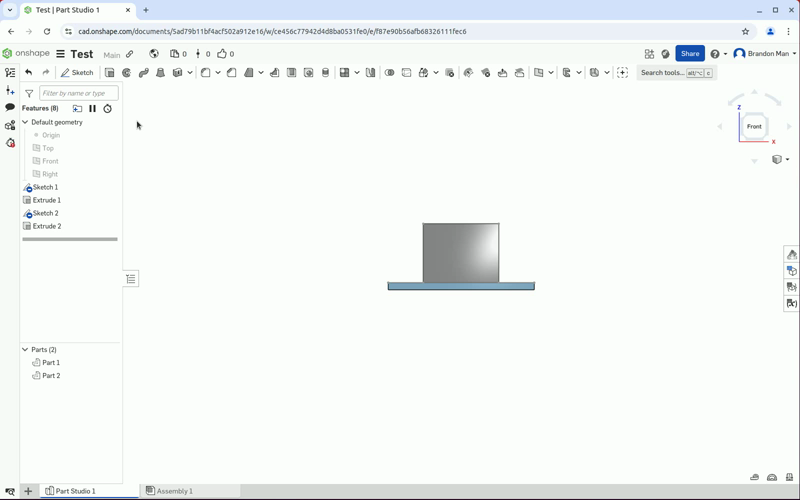
key(shift+7)
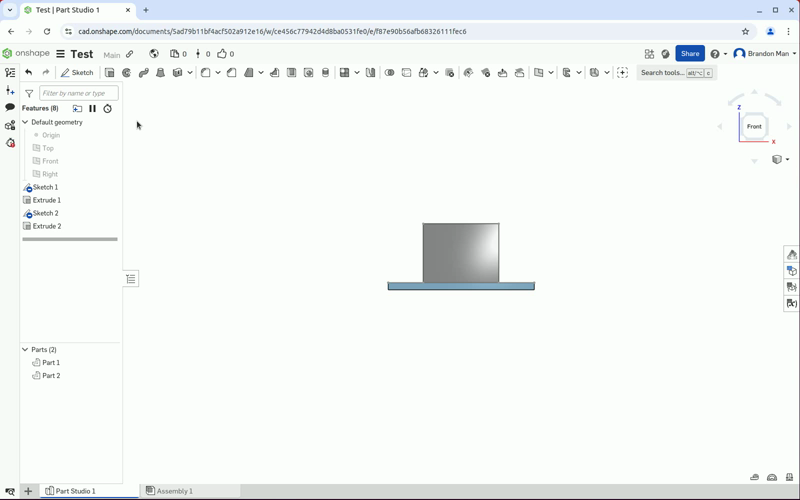
key(left, 2)
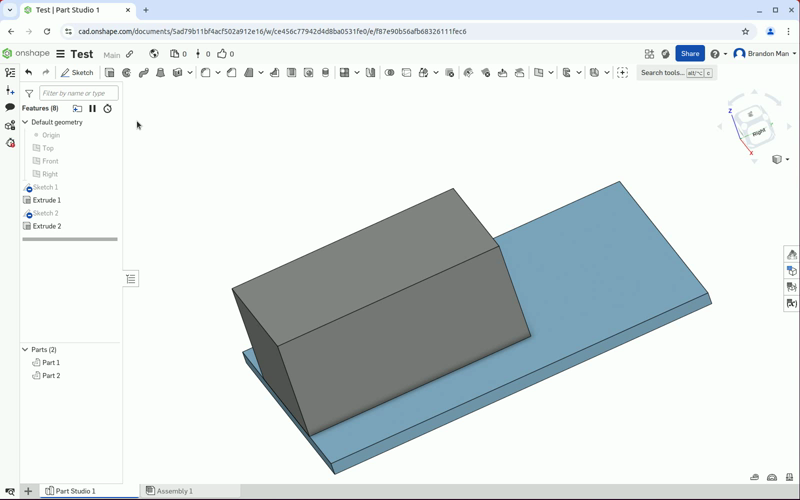
key(down, 2)
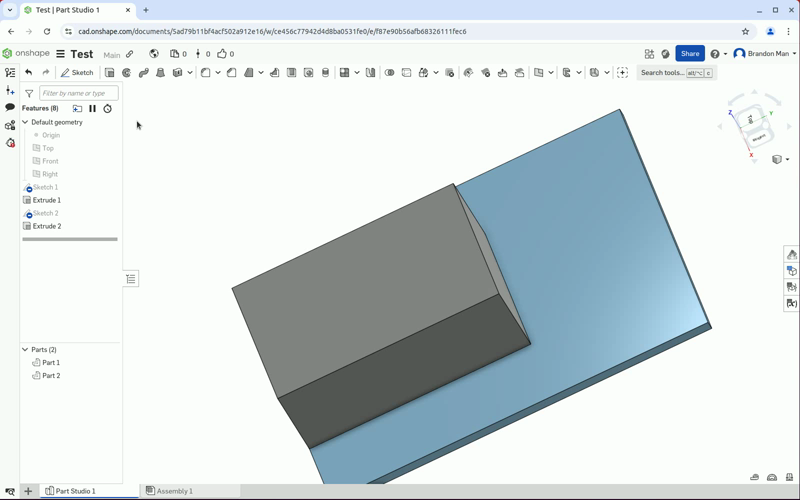
key(up, 2)
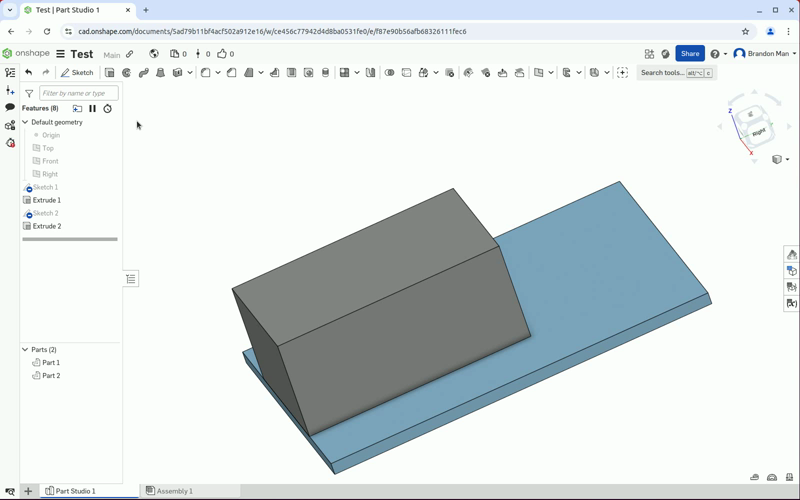
key(right, 2)
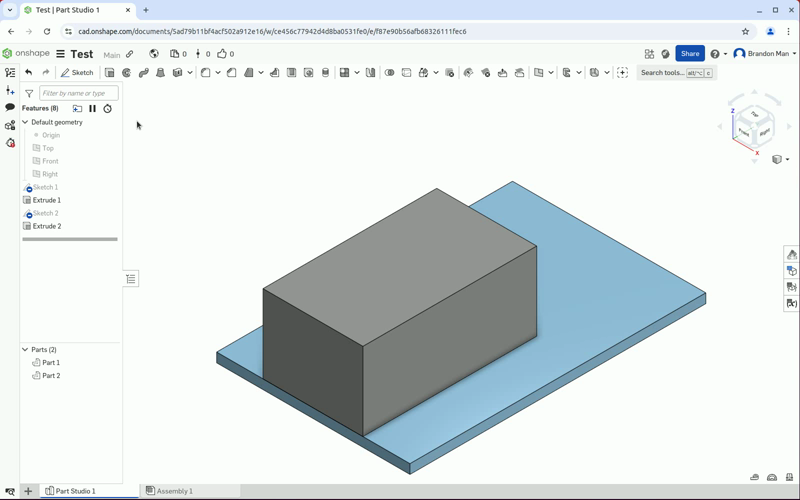
mouse_move(73, 189)
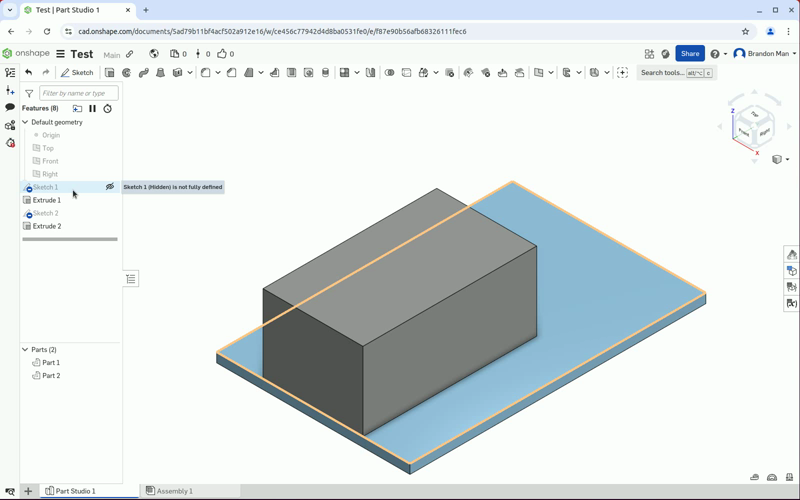
click(73, 189)